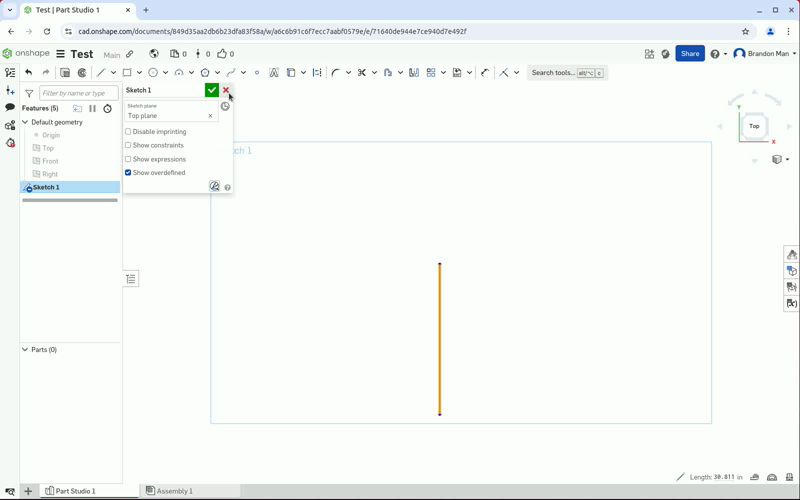
key(shift+h)
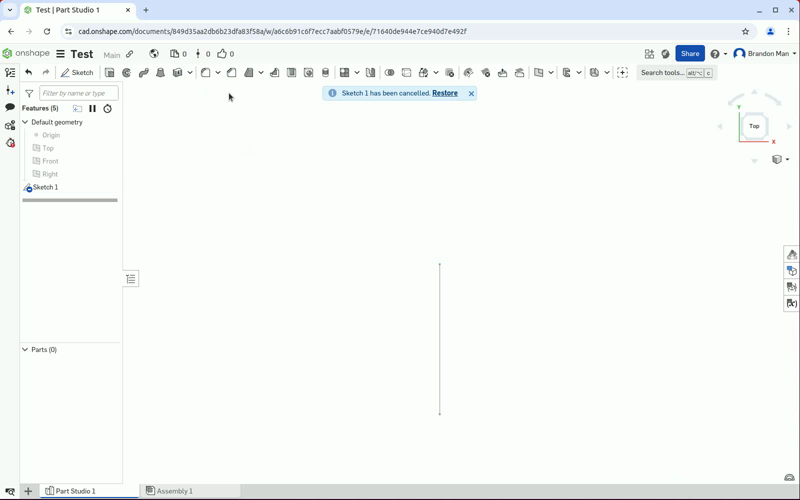
key(shift+s)
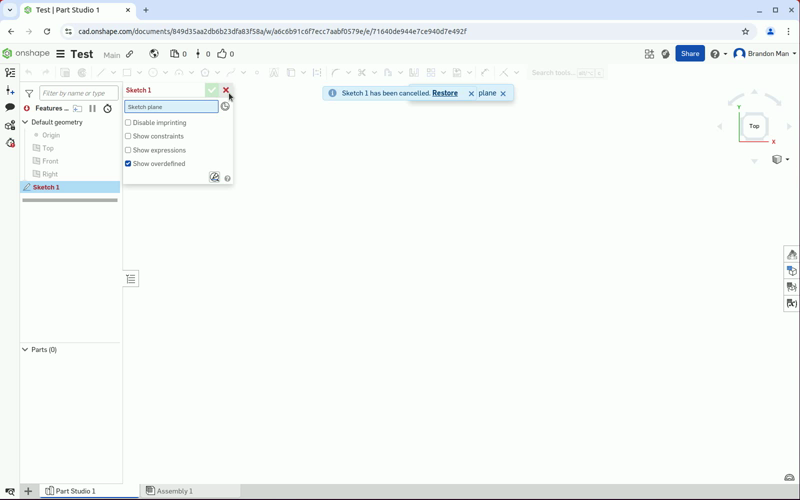
mouse_move(73, 150)
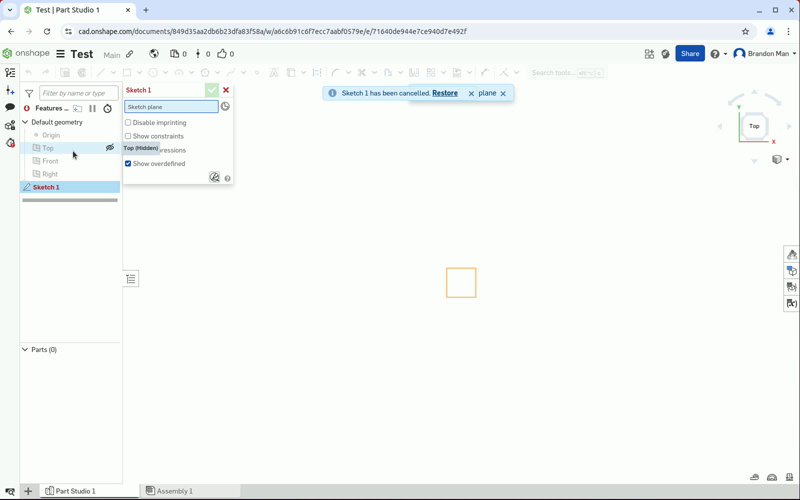
click(73, 150)
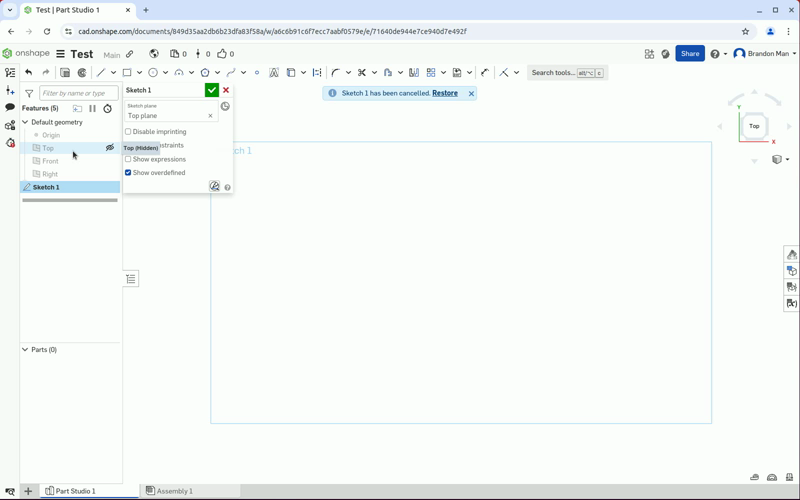
mouse_move(73, 352)
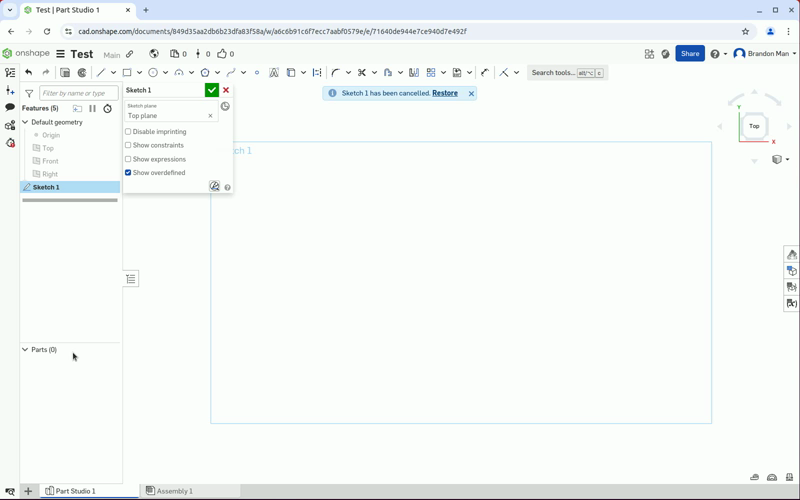
key(y)
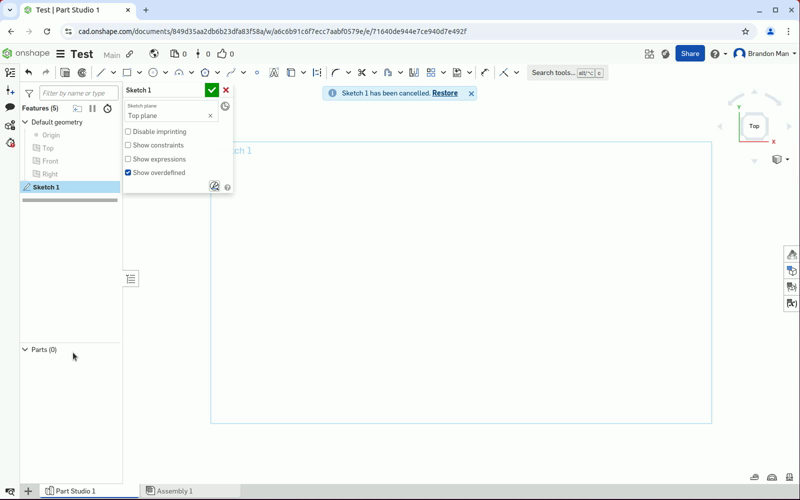
key(c)
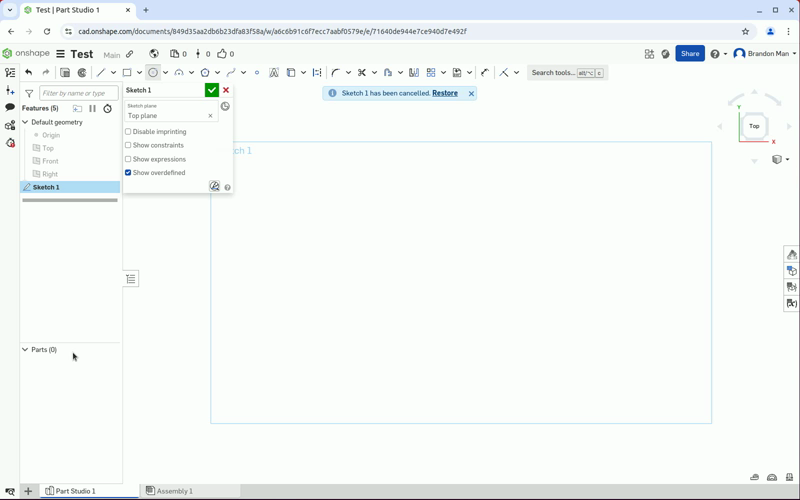
key_down(shift)
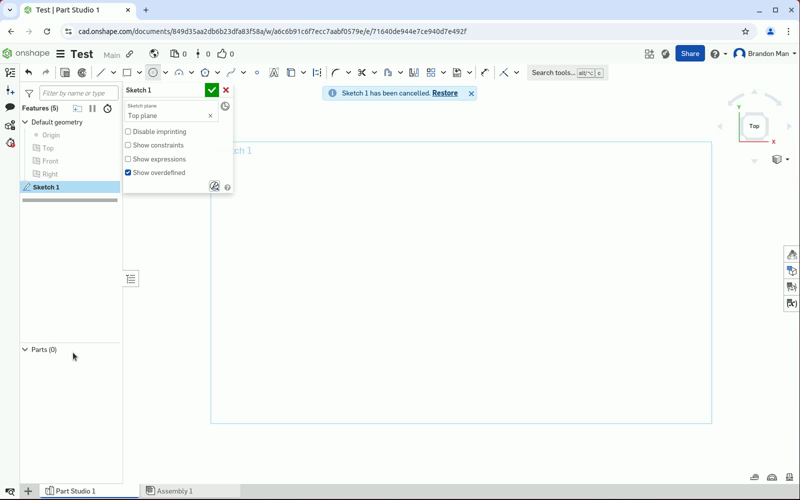
mouse_move(461, 282)
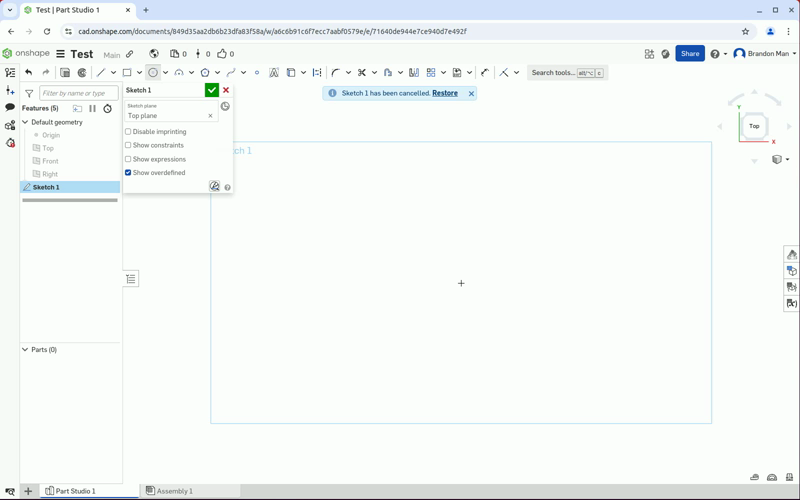
click(461, 282)
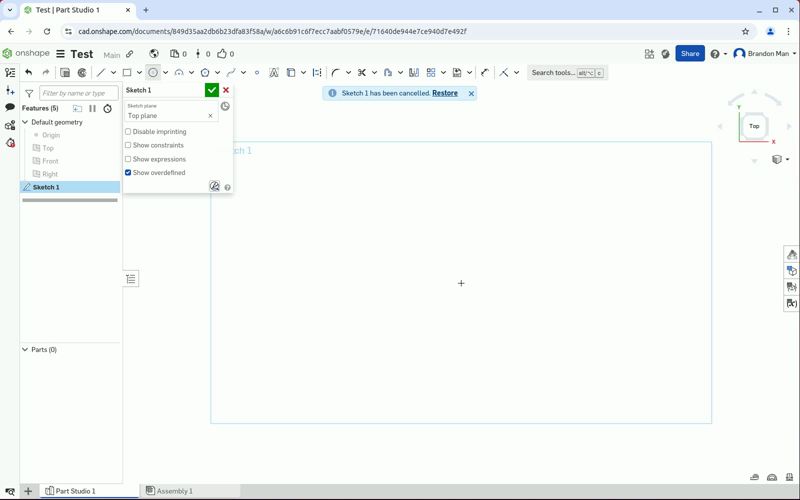
key_up(shift)
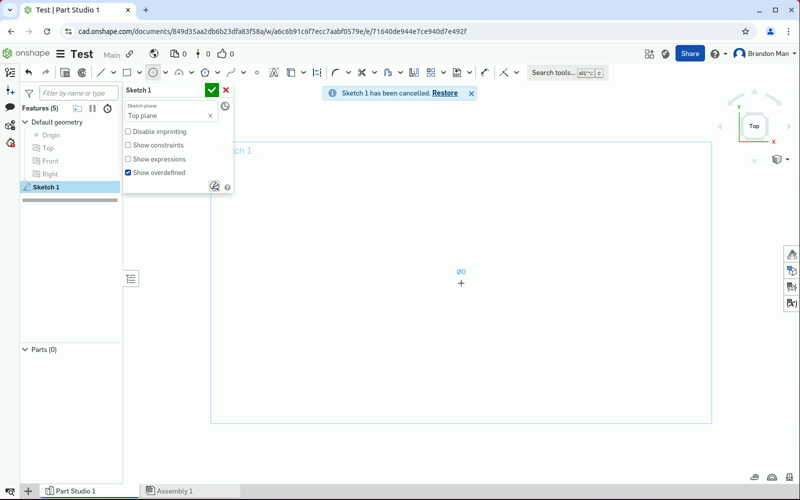
mouse_move(463, 282)
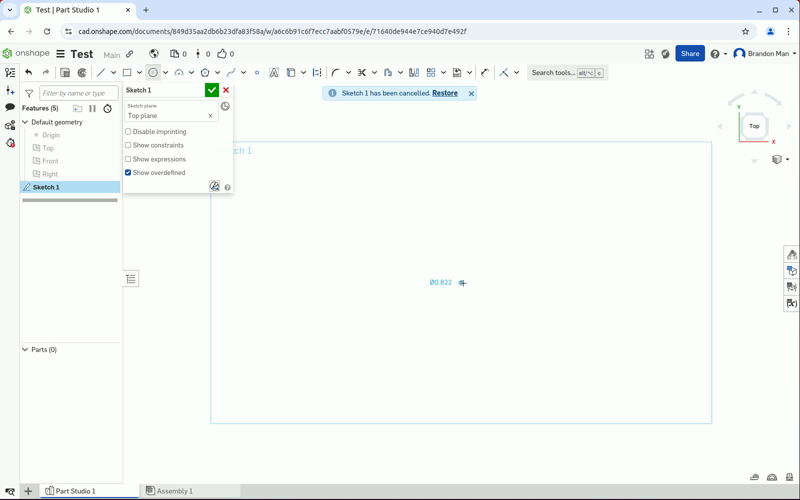
scroll(6)
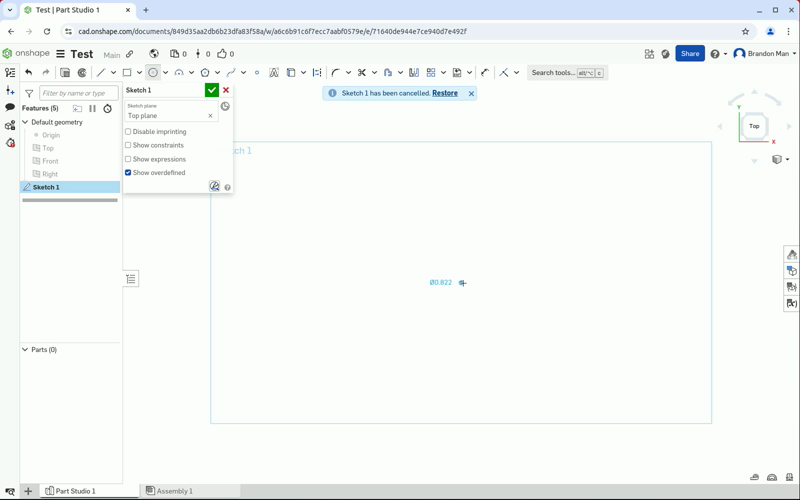
scroll(6)
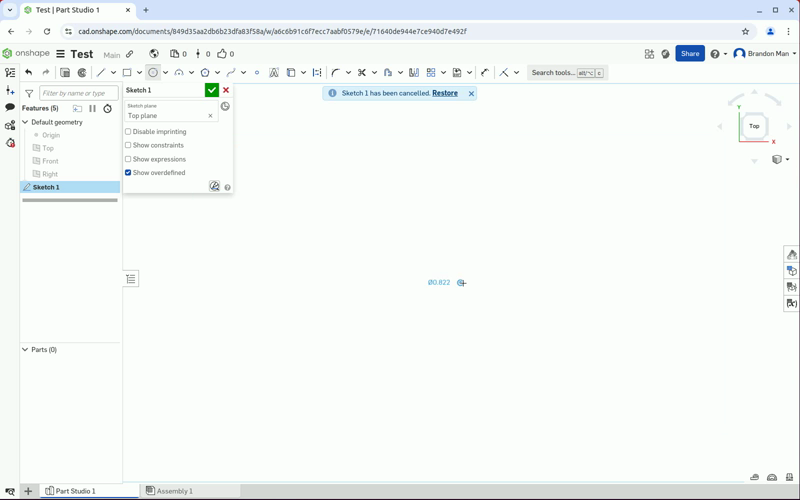
scroll(6)
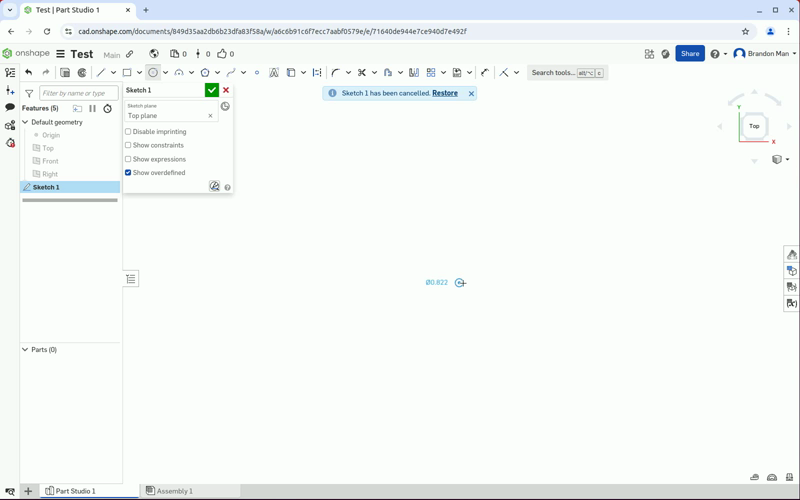
scroll(6)
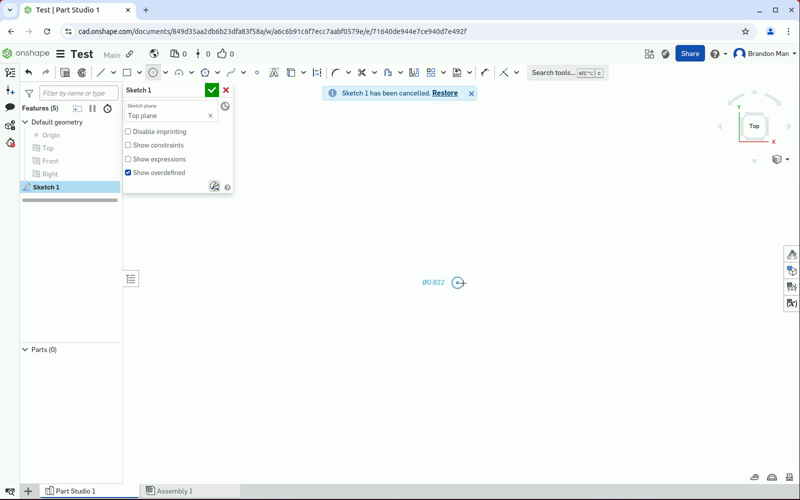
scroll(6)
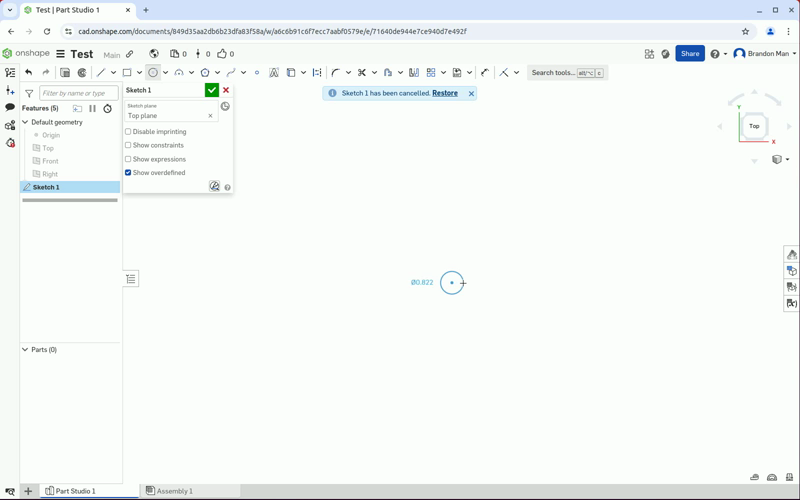
scroll(6)
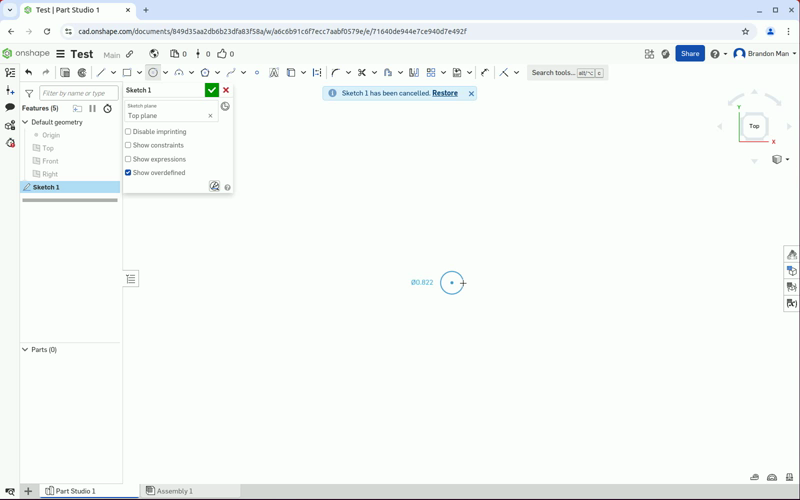
scroll(6)
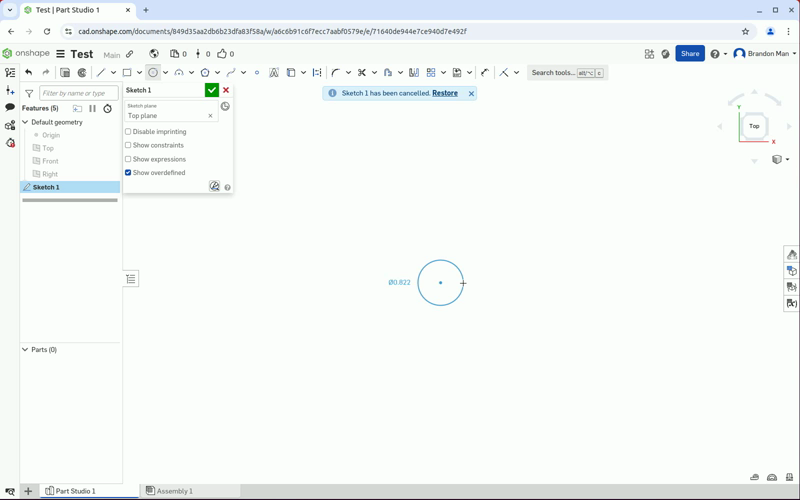
click(463, 282)
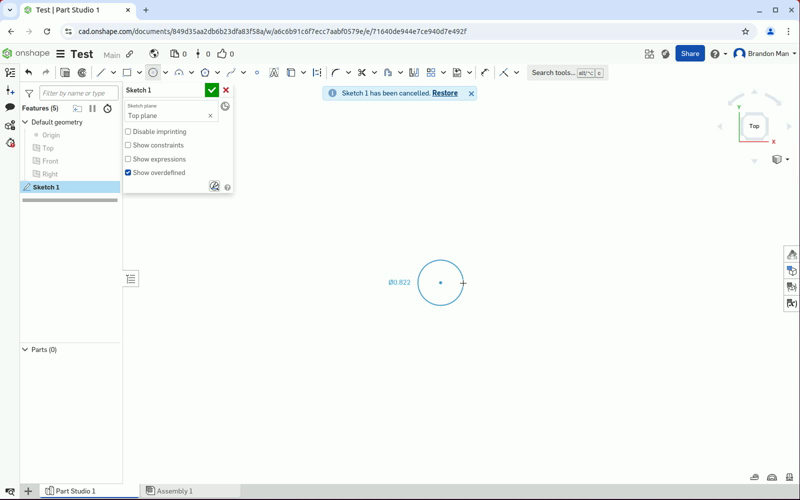
scroll(-6)
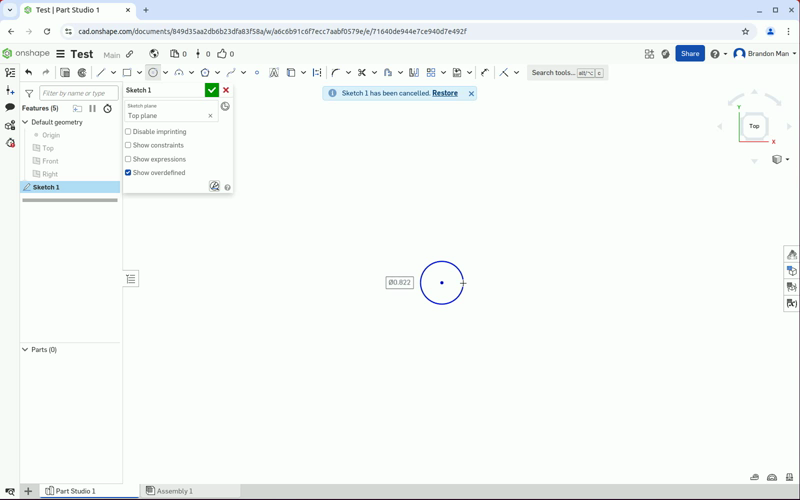
scroll(-6)
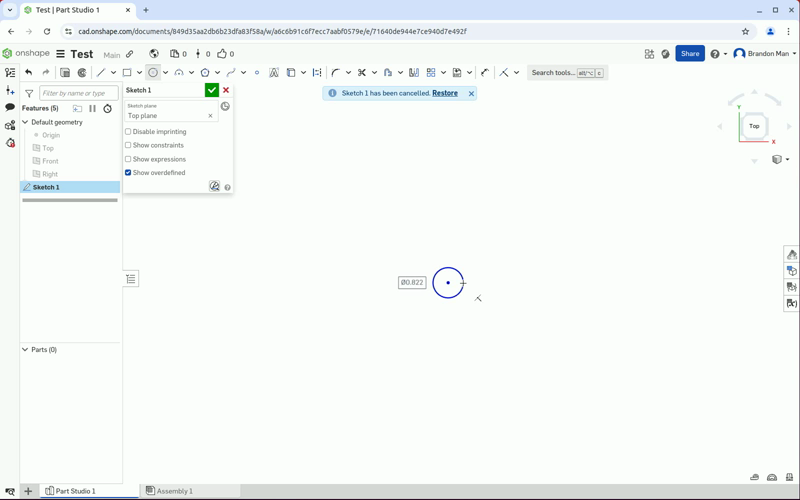
scroll(-6)
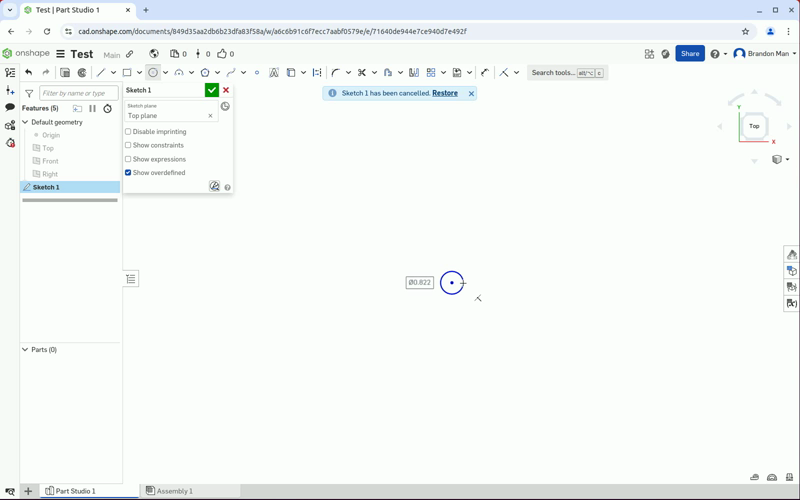
scroll(-6)
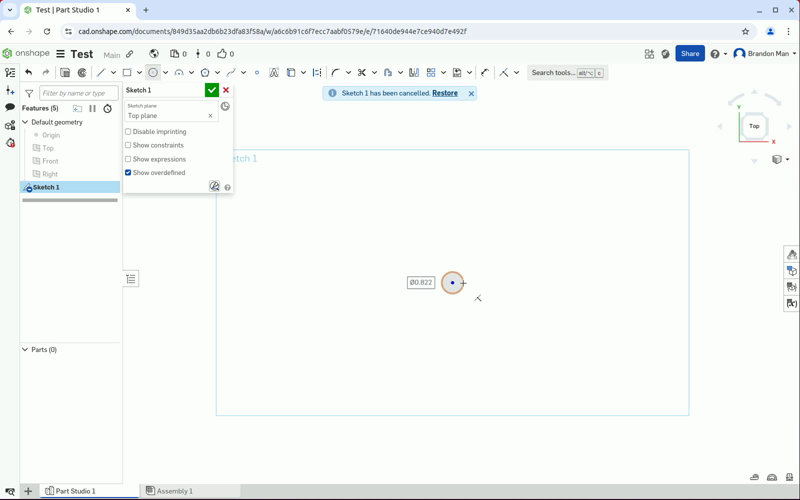
scroll(-6)
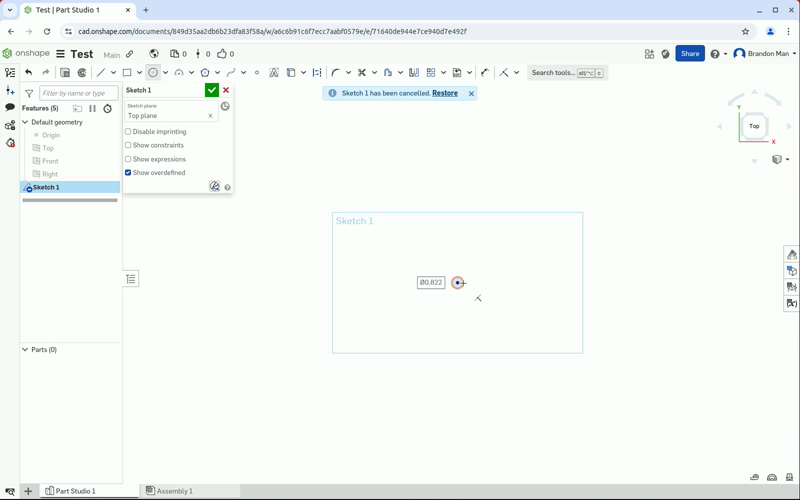
scroll(-6)
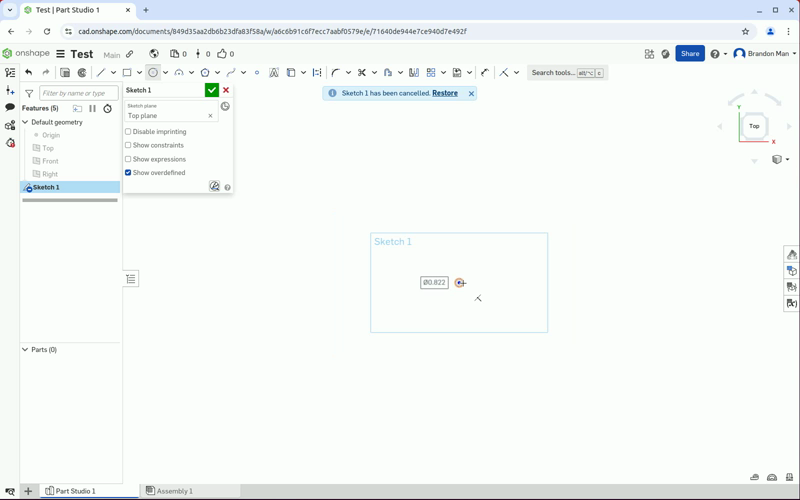
scroll(-6)
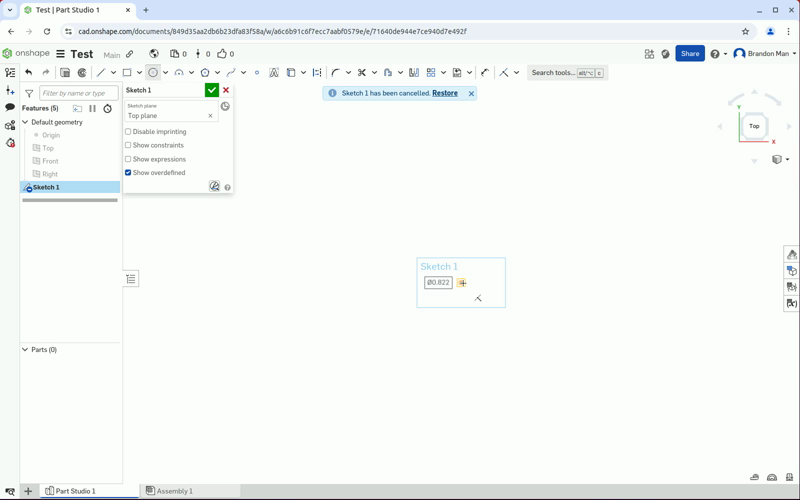
key(esc)
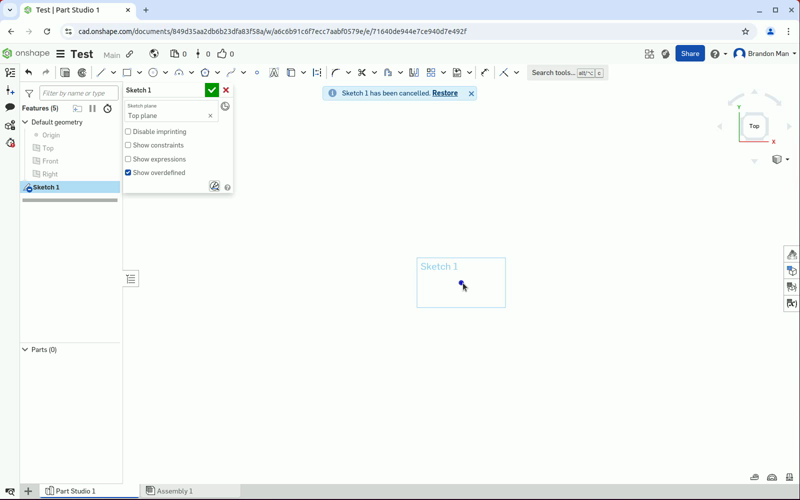
mouse_move(461, 283)
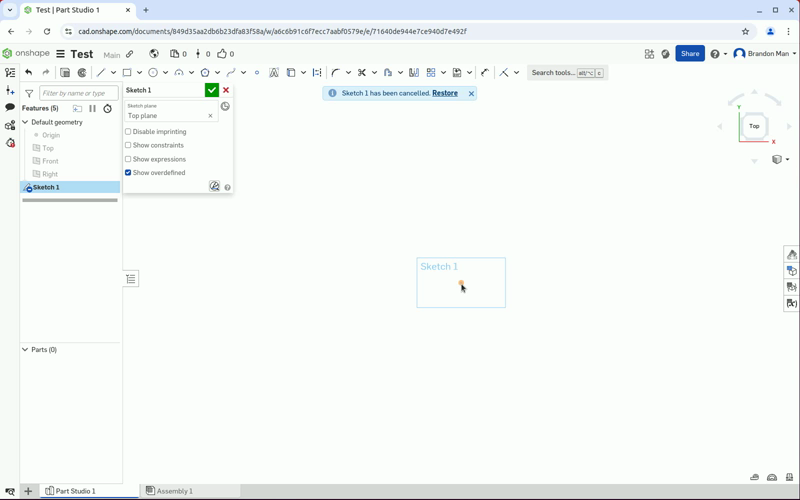
scroll(6)
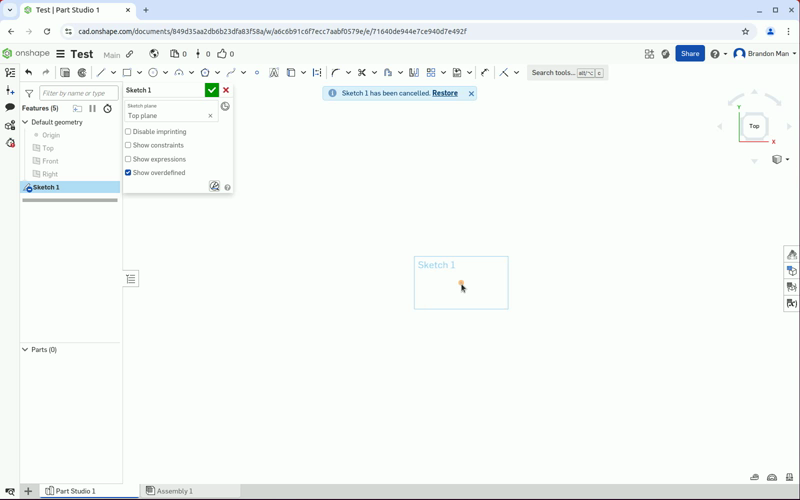
scroll(6)
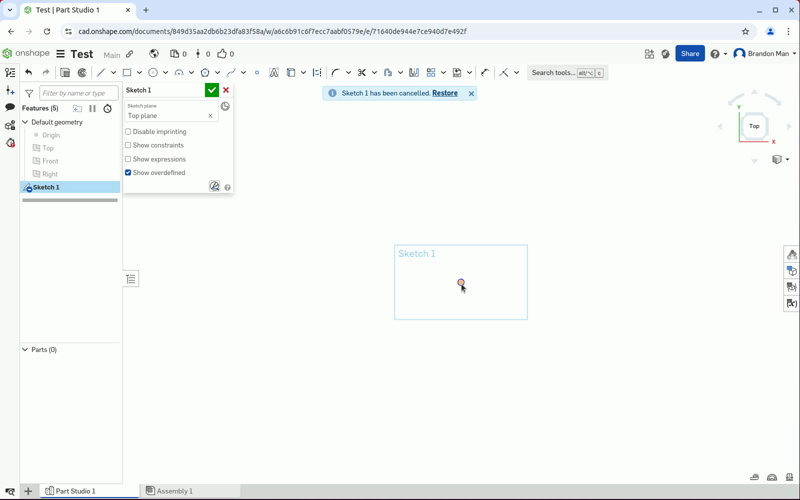
scroll(6)
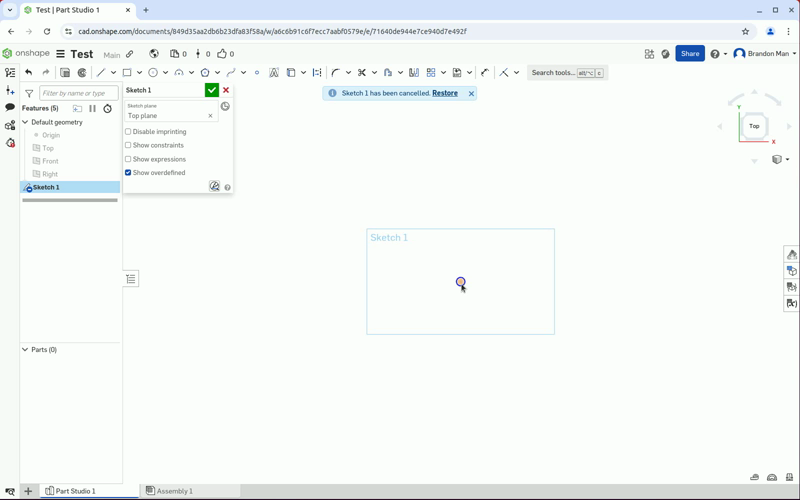
scroll(6)
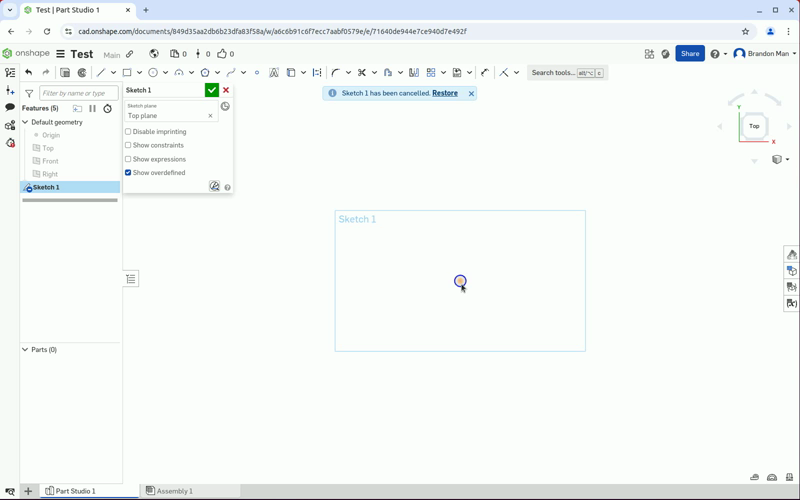
scroll(6)
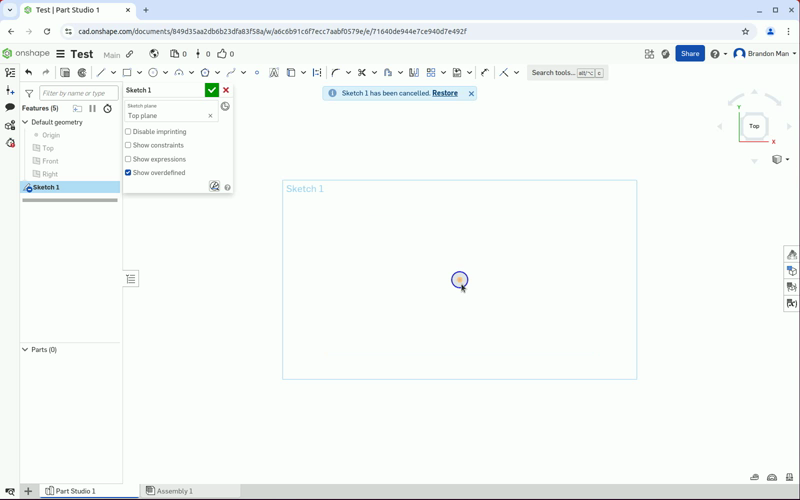
scroll(6)
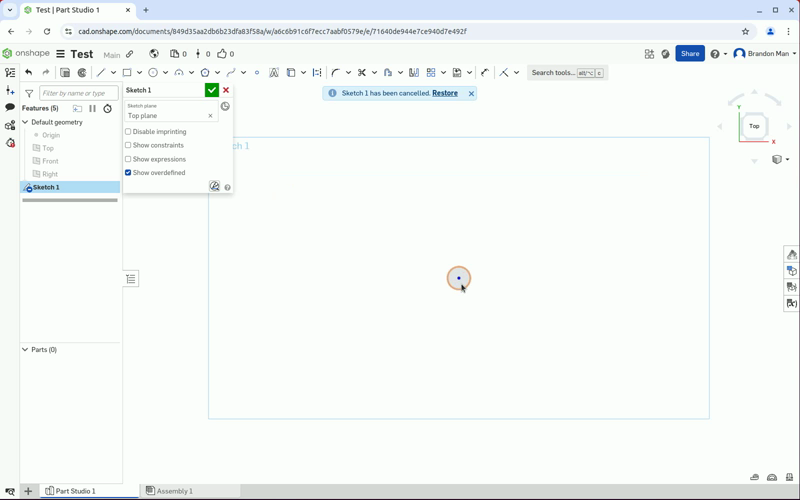
scroll(6)
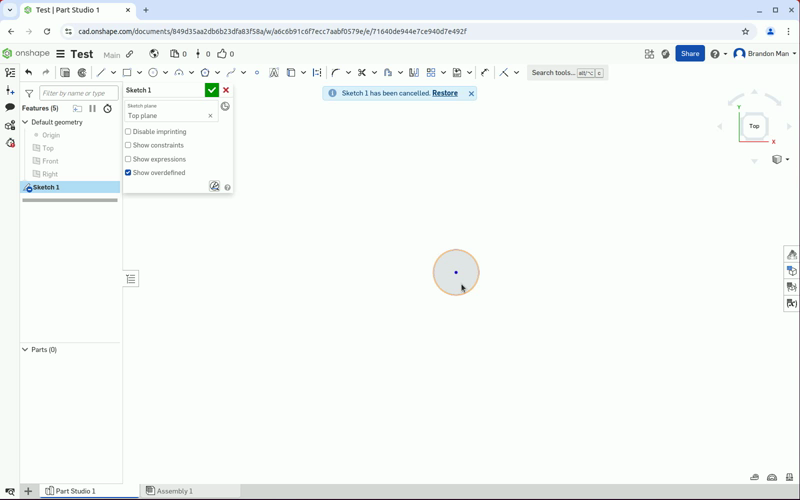
click(461, 283)
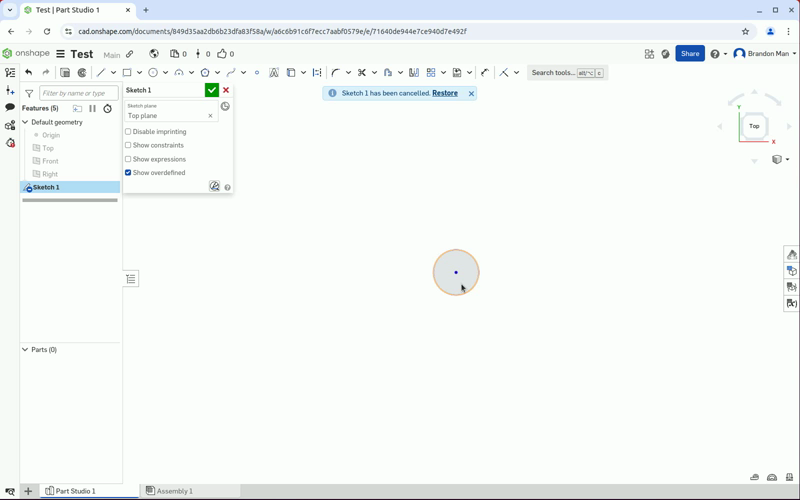
scroll(-6)
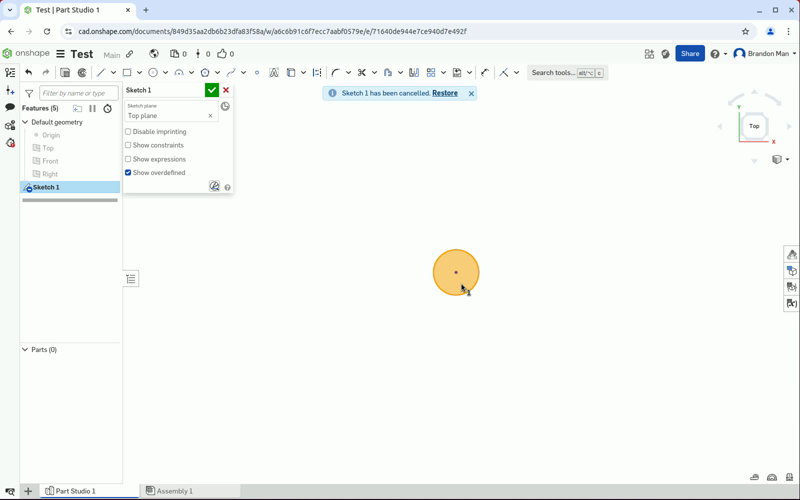
scroll(-6)
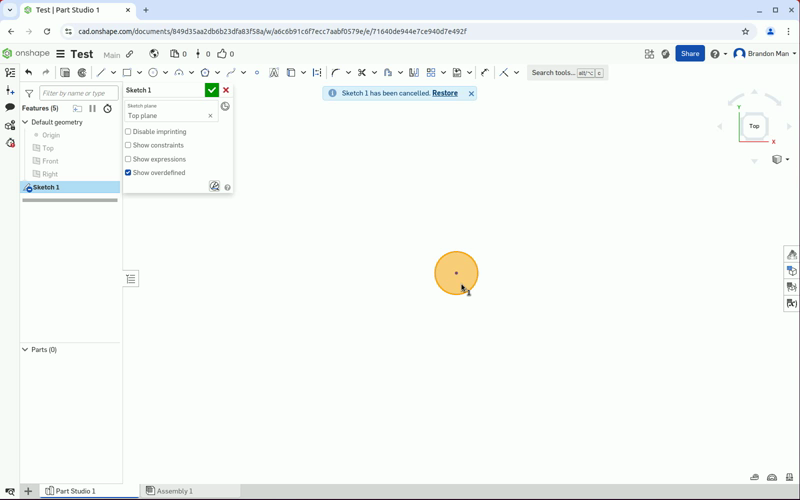
scroll(-6)
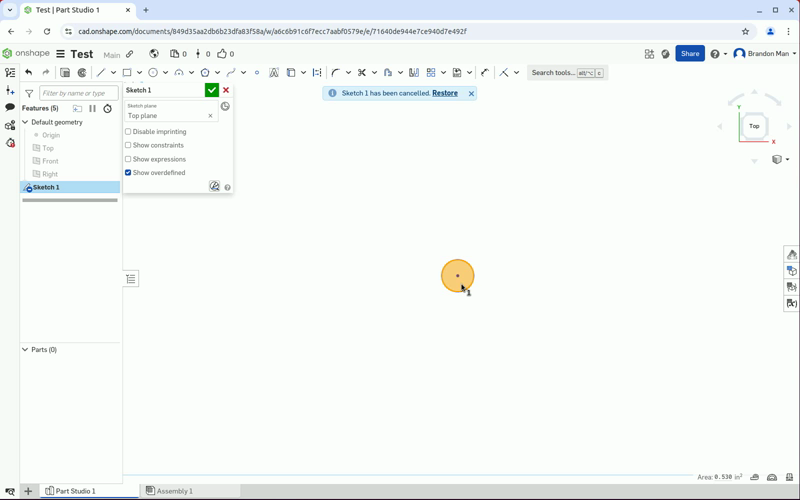
scroll(-6)
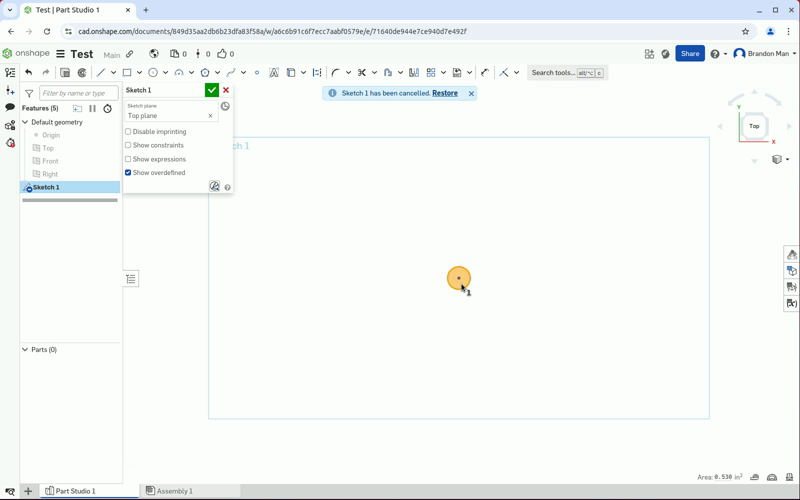
scroll(-6)
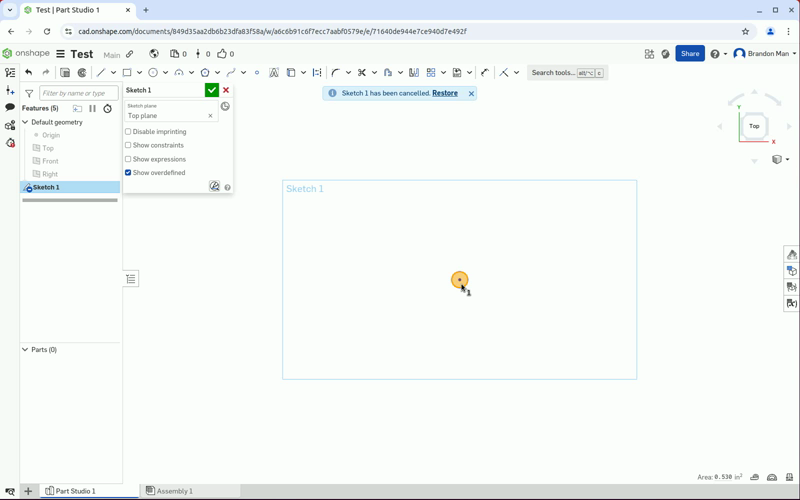
scroll(-6)
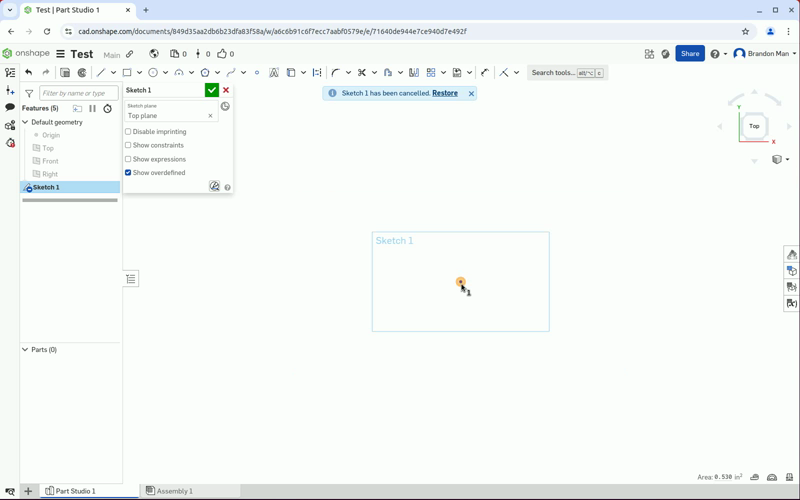
scroll(-6)
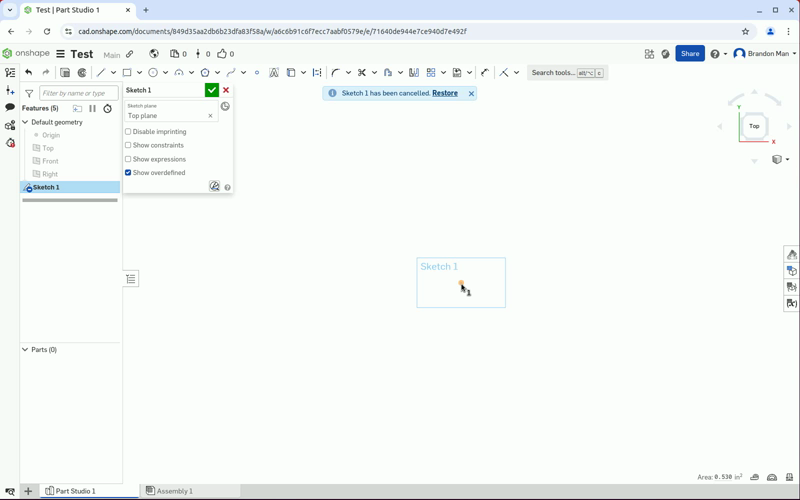
mouse_move(73, 352)
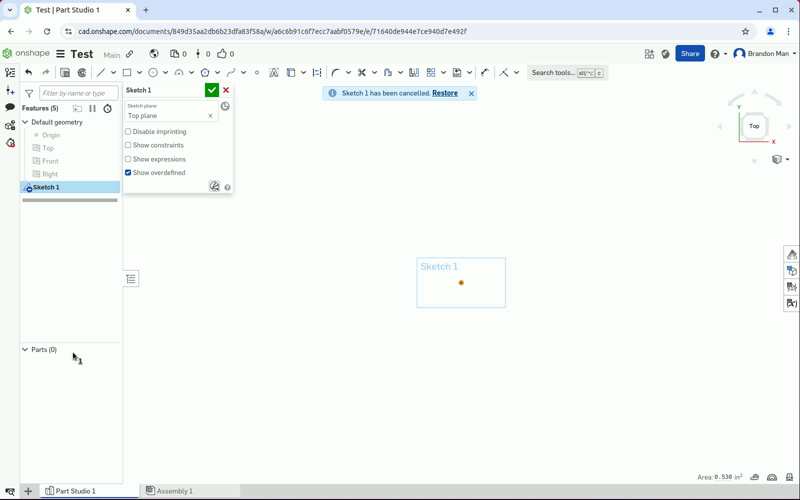
key(shift+y)
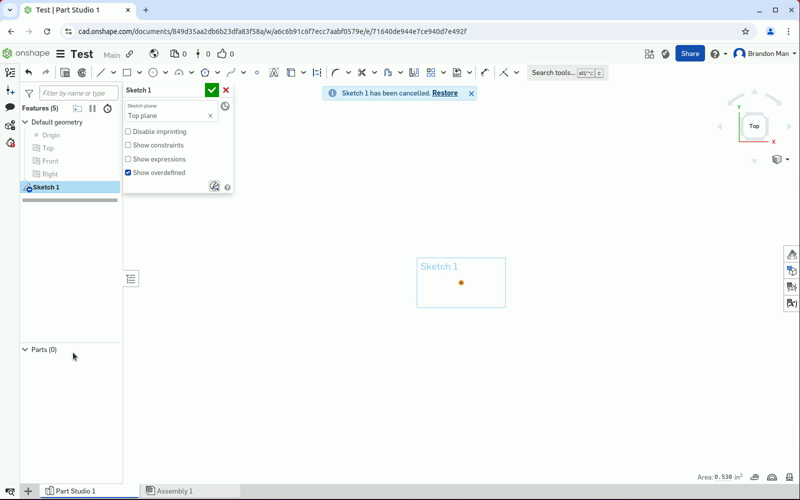
key(shift+e)
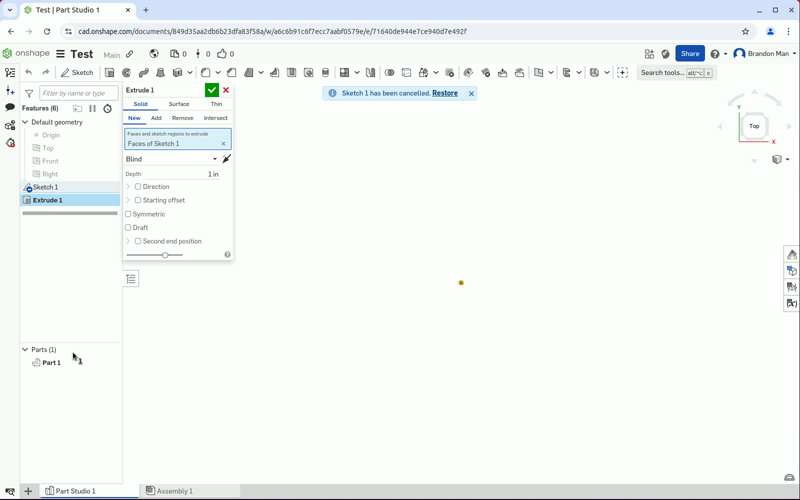
mouse_move(143, 106)
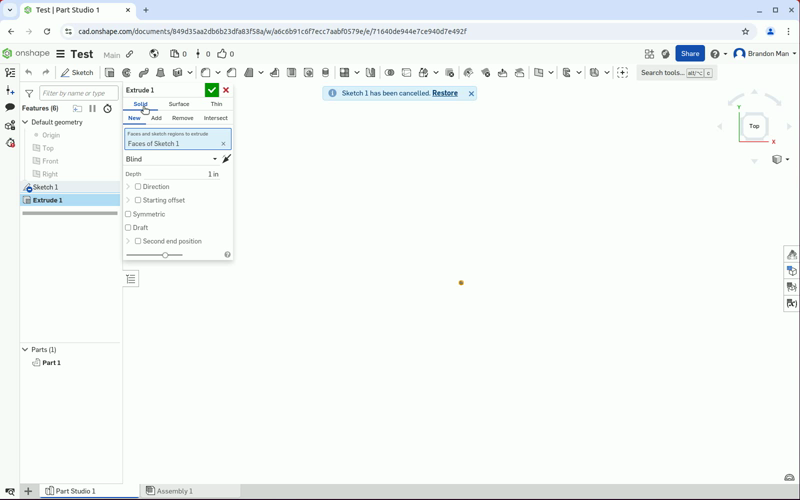
click(143, 106)
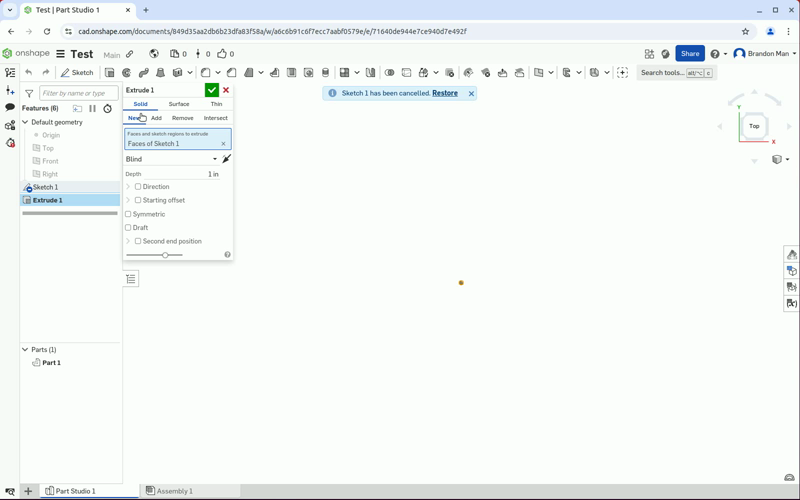
mouse_move(137, 120)
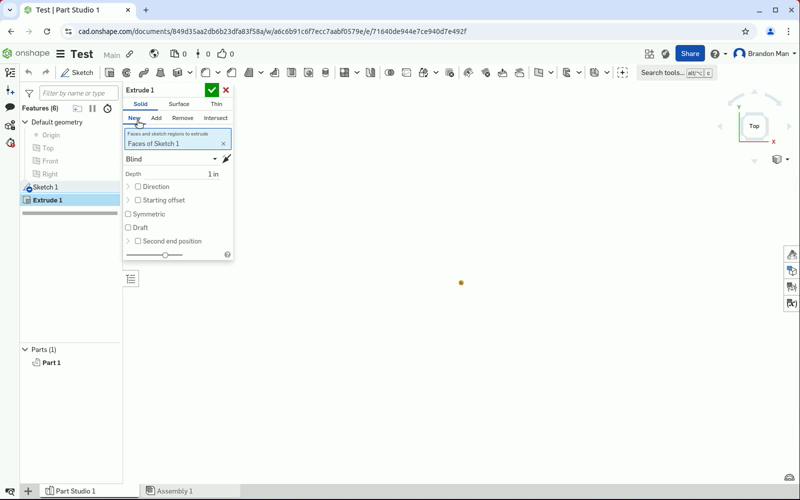
click(137, 120)
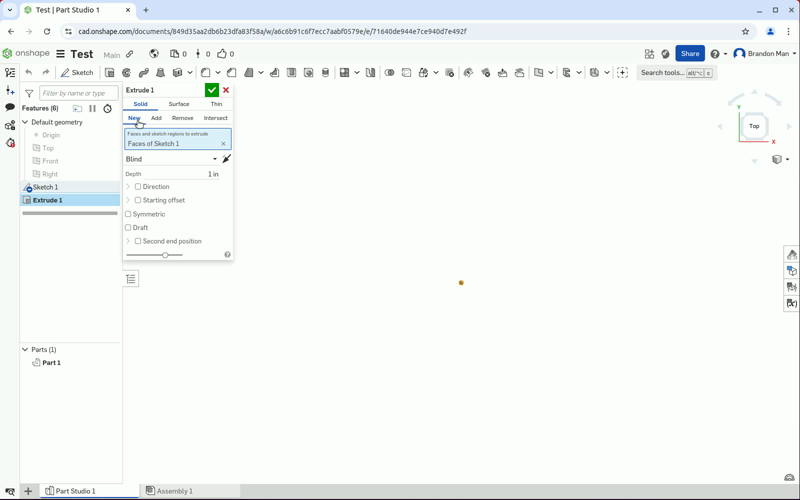
key(tab, 4)
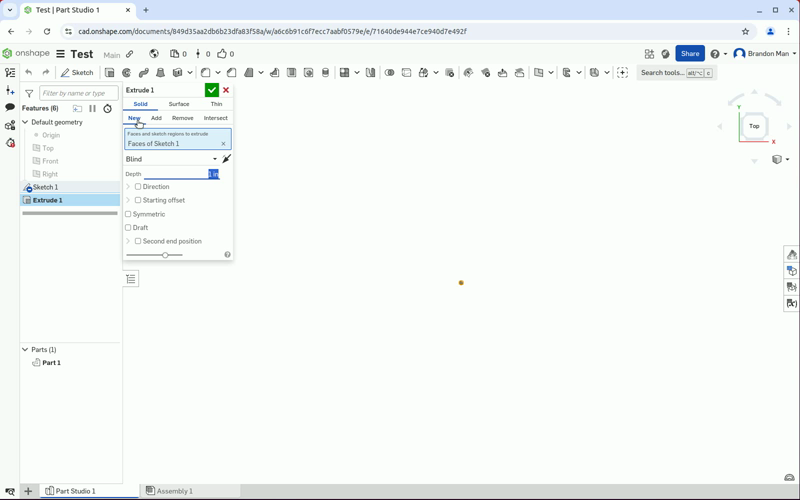
text(20.942)
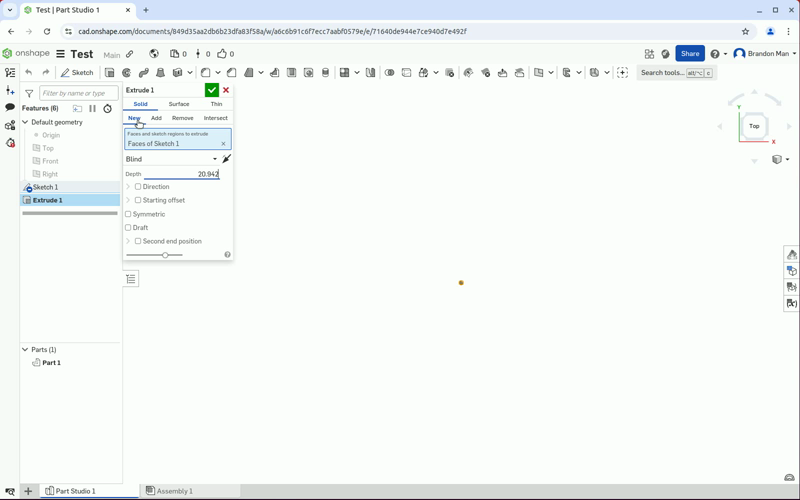
key(enter)
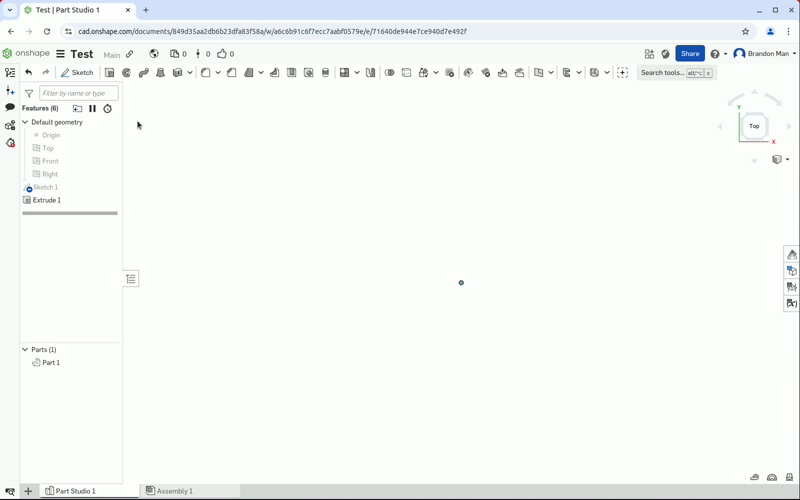
key(shift+h)
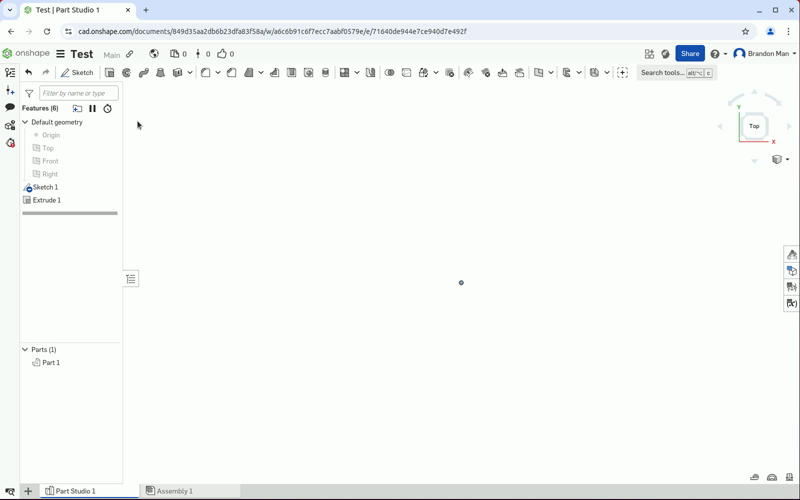
key(shift+h)
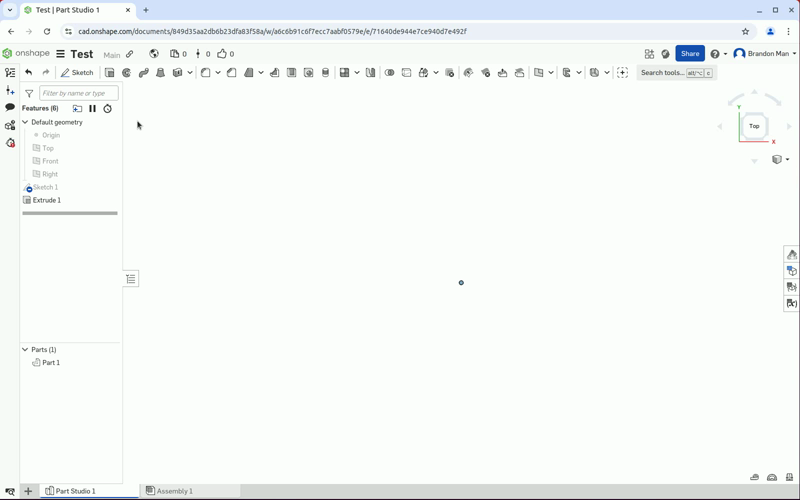
mouse_move(73, 189)
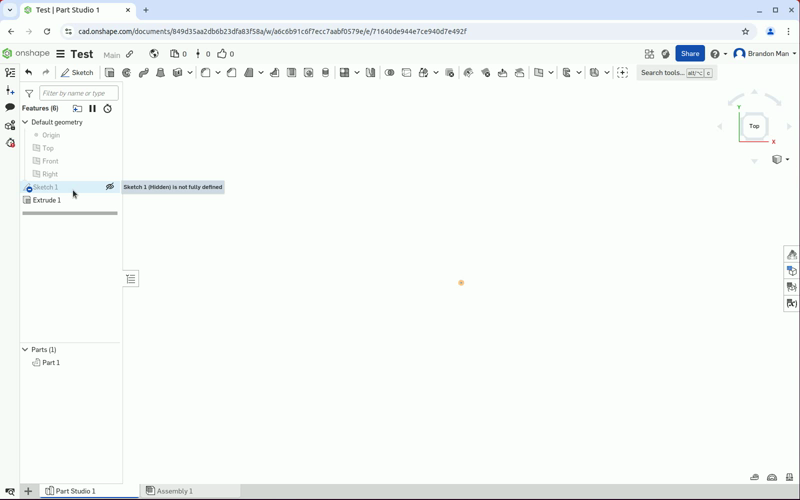
click(73, 189)
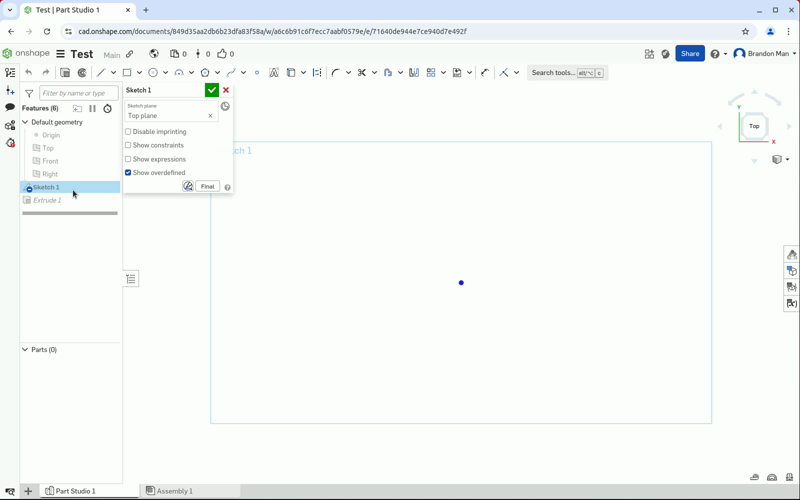
mouse_move(229, 92)
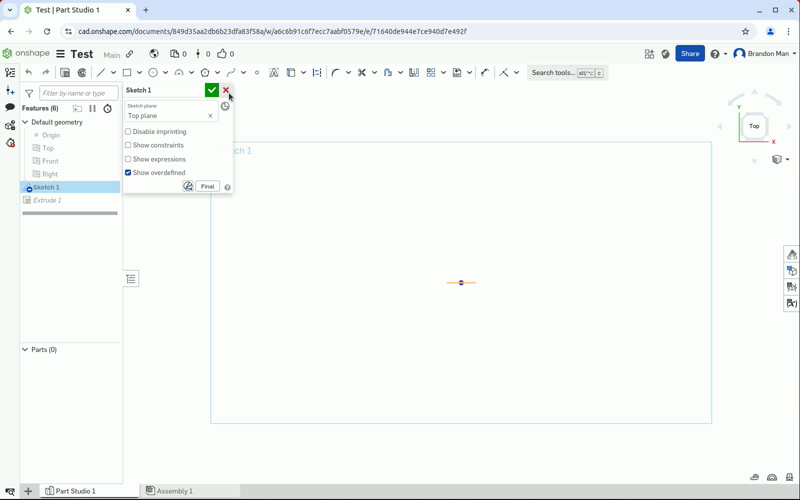
click(229, 92)
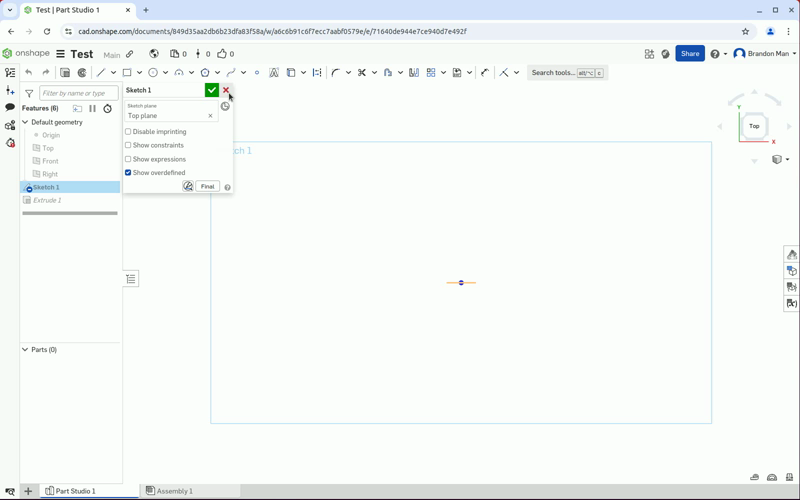
key(shift+s)
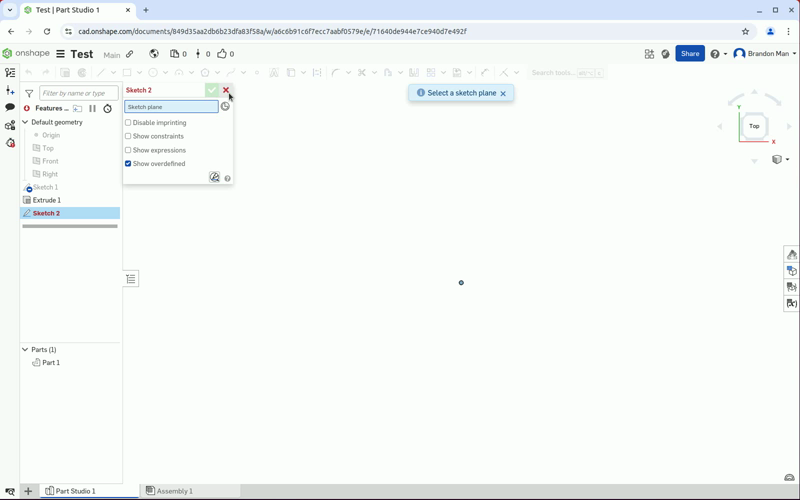
mouse_move(73, 150)
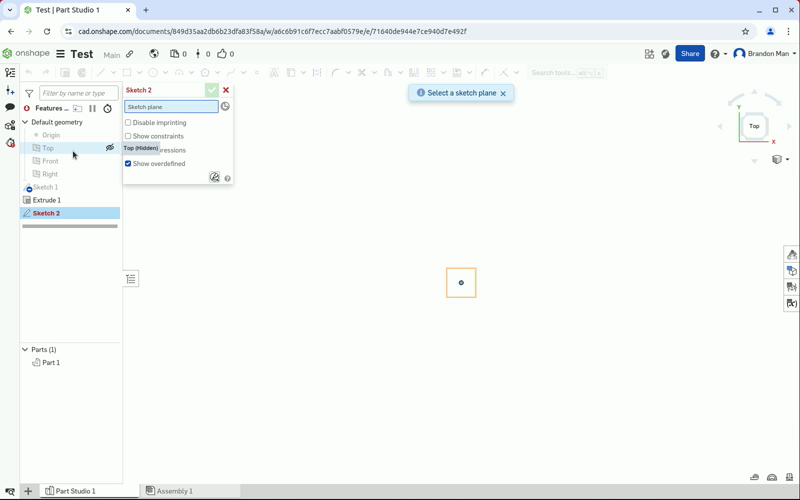
click(73, 150)
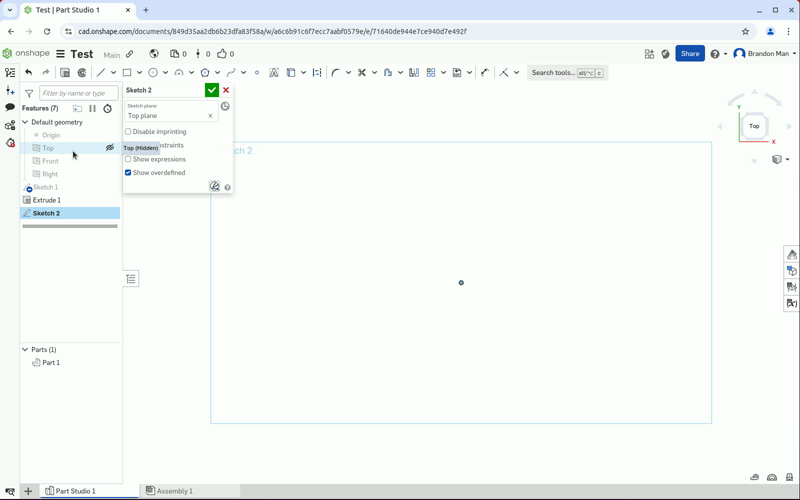
mouse_move(73, 352)
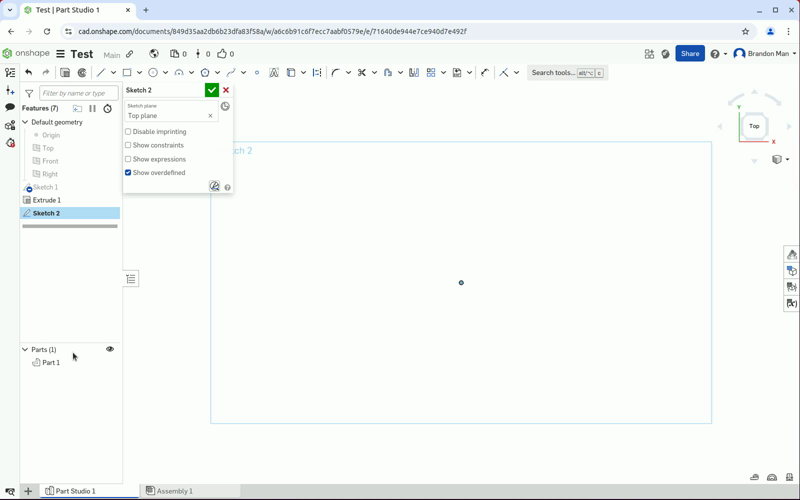
key(y)
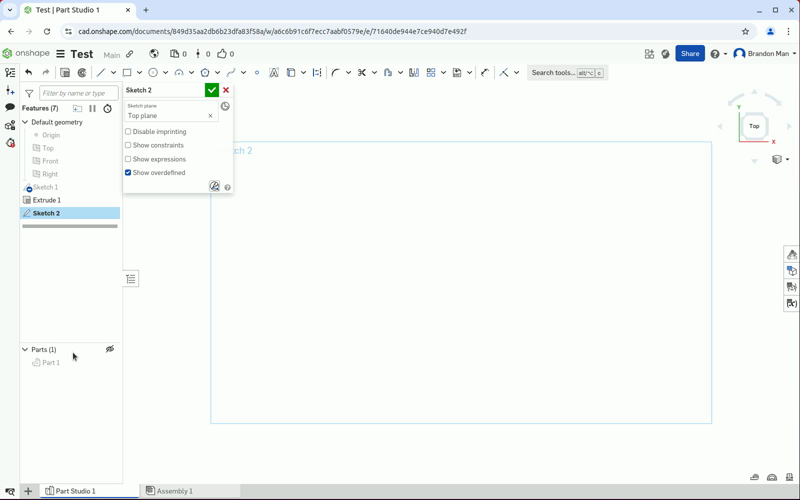
key(c)
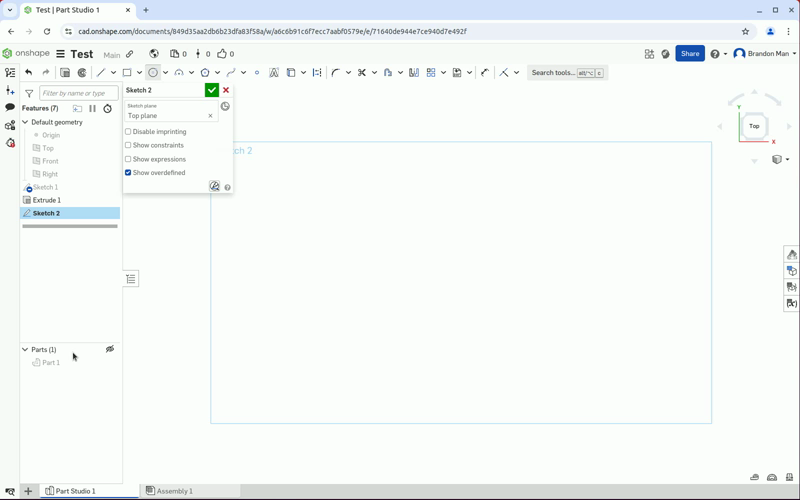
key_down(shift)
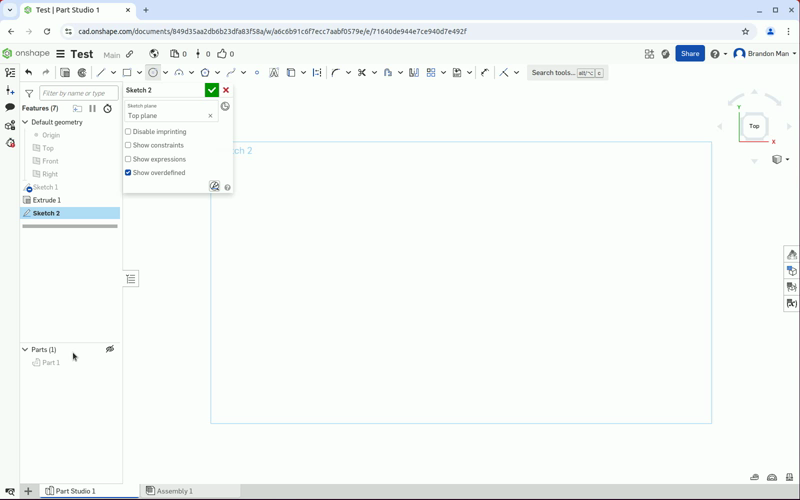
mouse_move(465, 282)
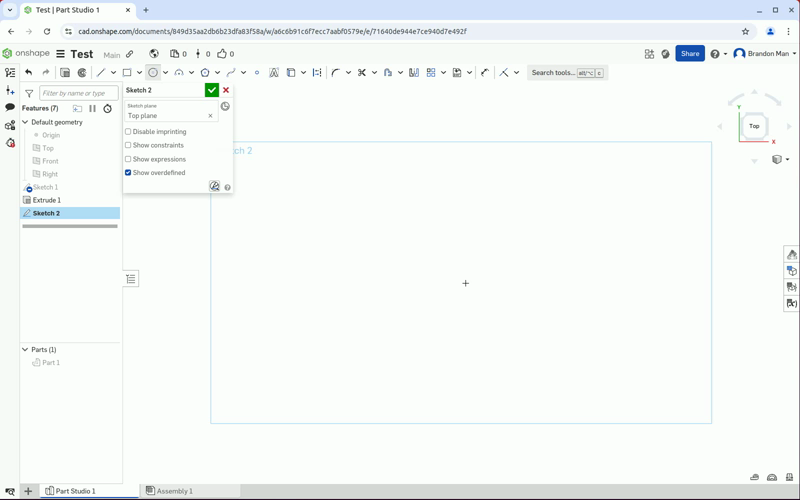
click(465, 282)
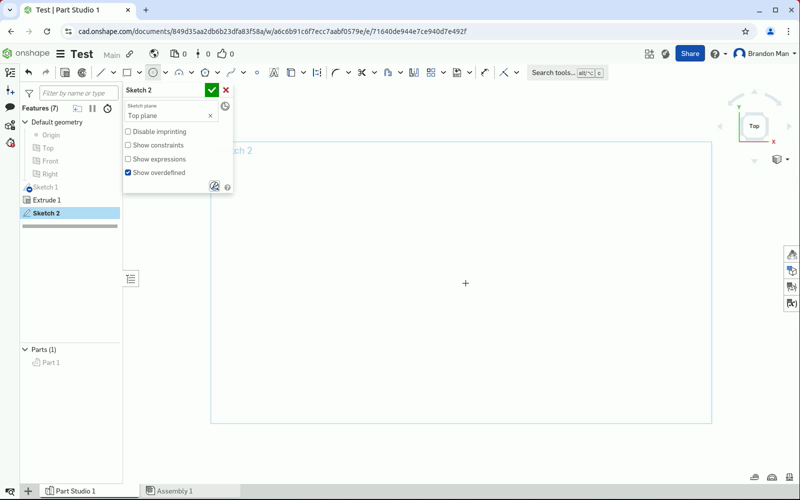
key_up(shift)
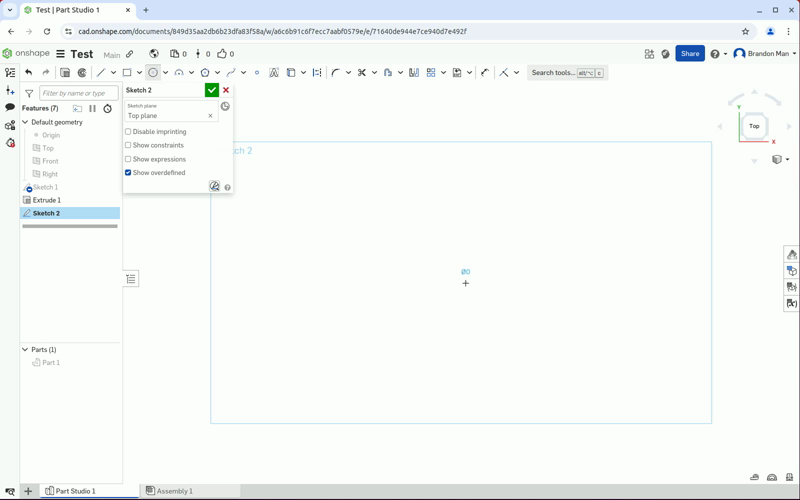
mouse_move(467, 282)
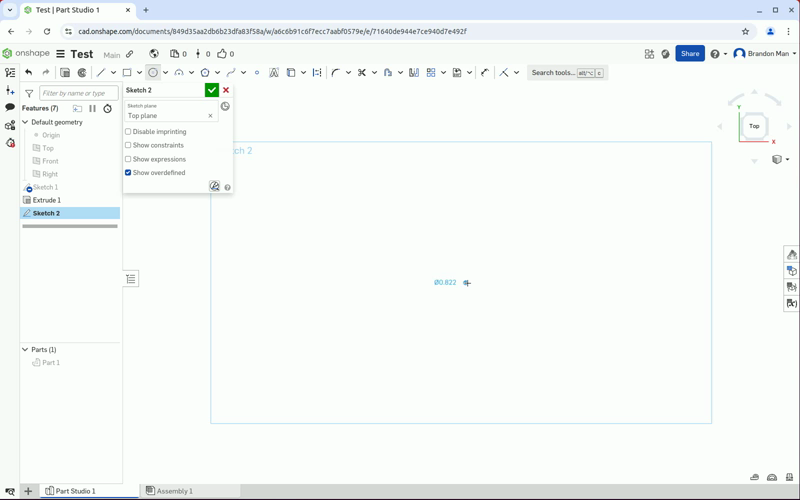
scroll(6)
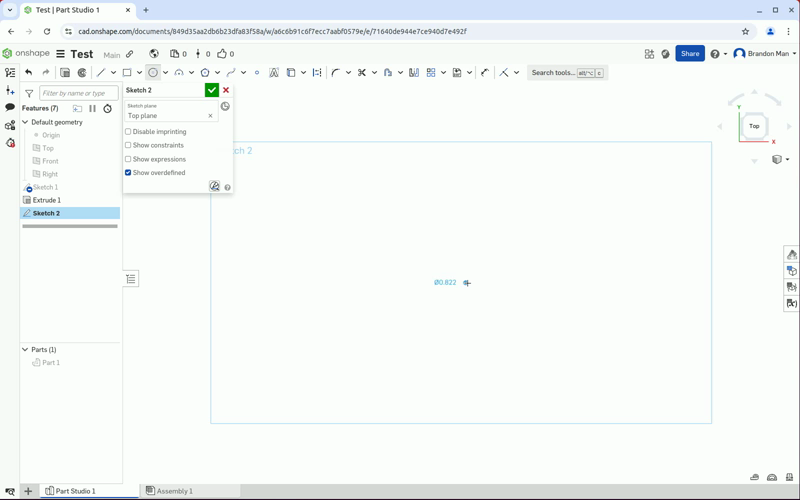
scroll(6)
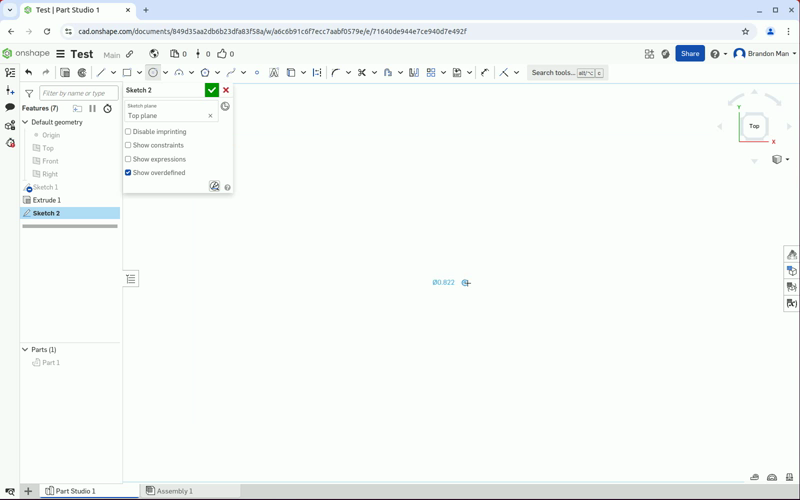
scroll(6)
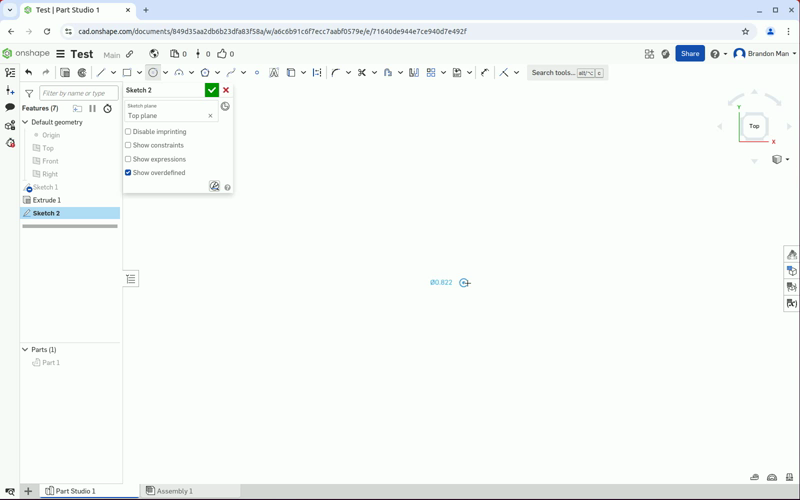
scroll(6)
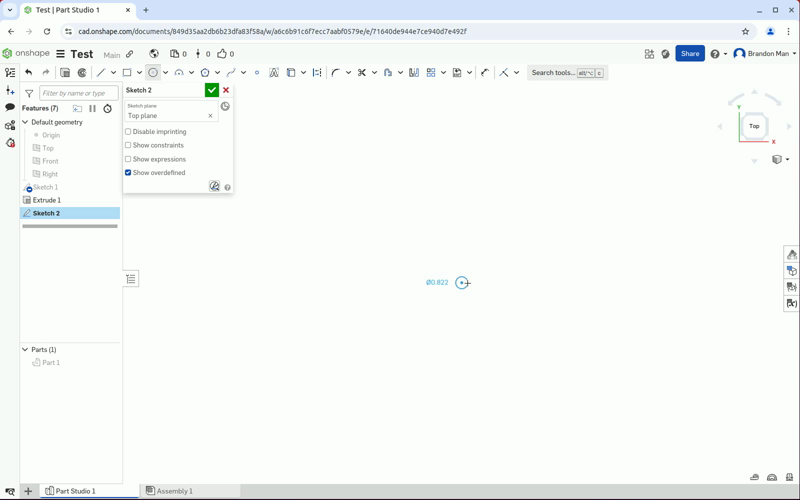
scroll(6)
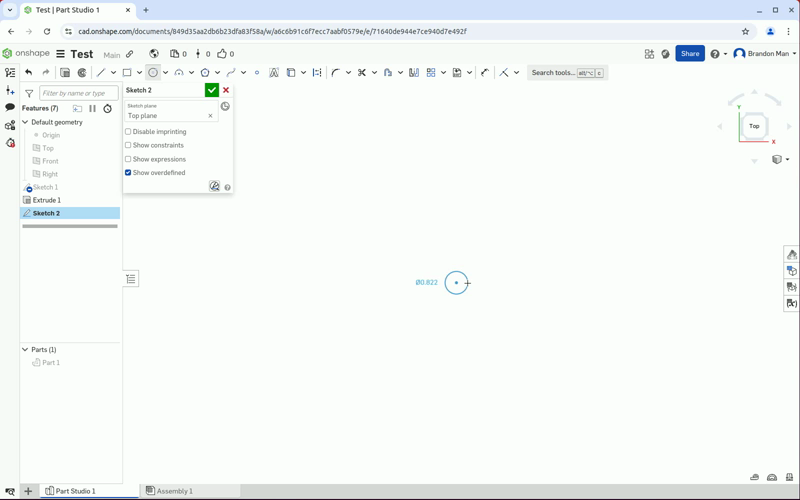
scroll(6)
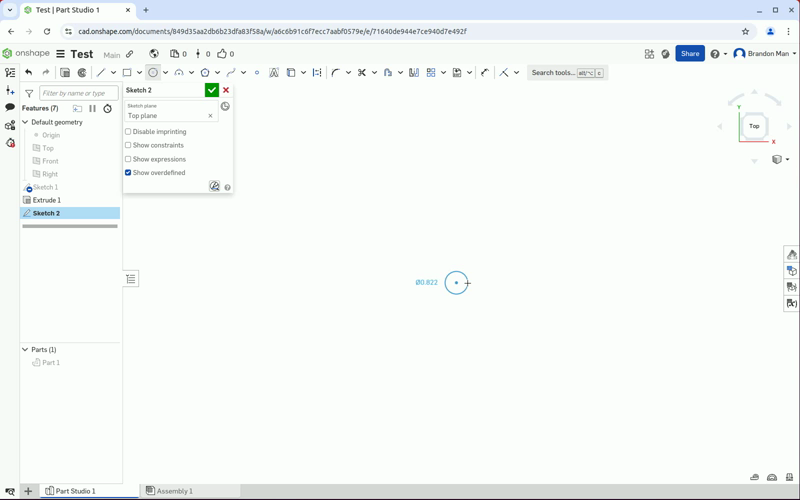
scroll(6)
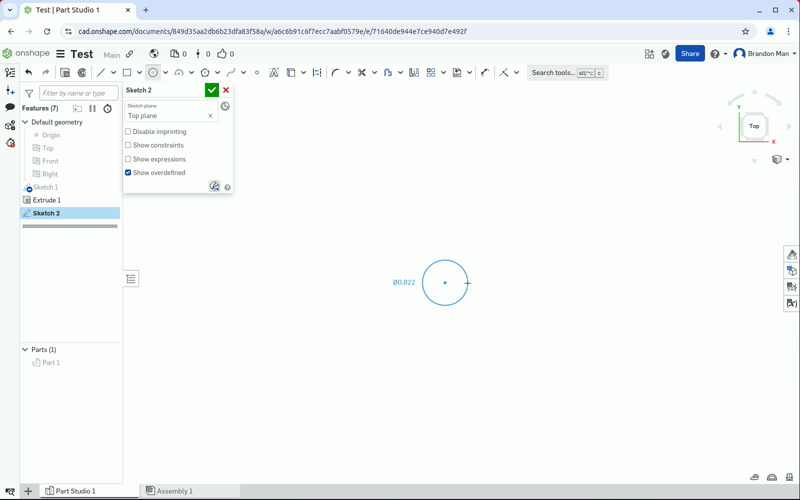
click(467, 282)
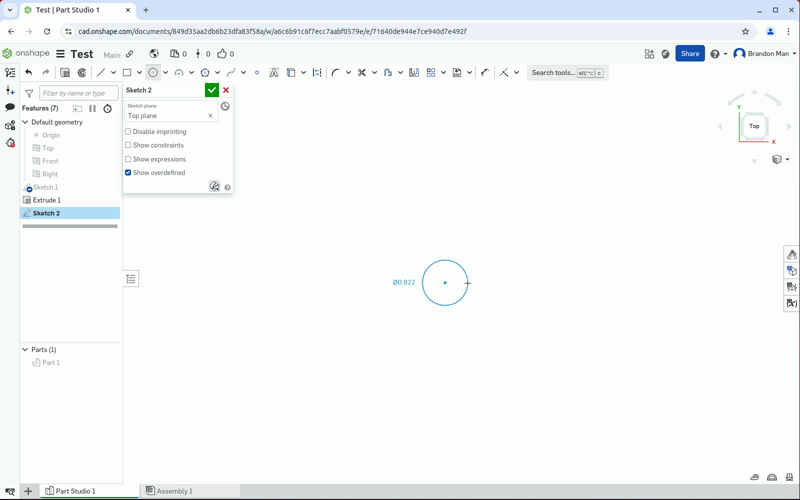
scroll(-6)
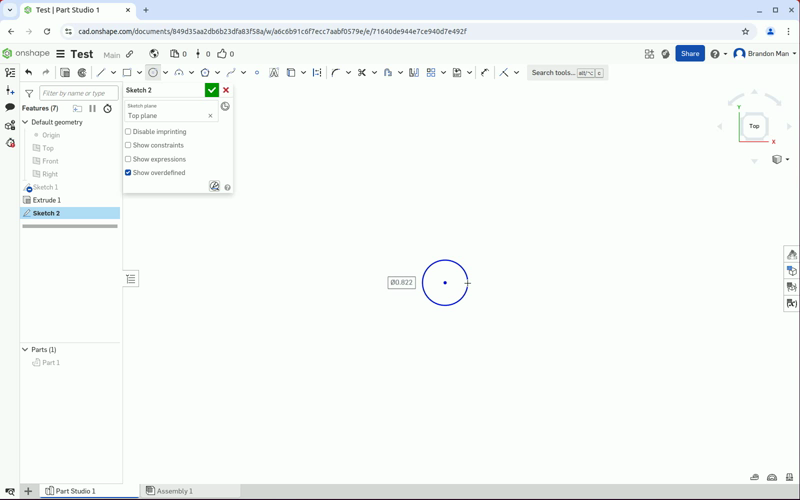
scroll(-6)
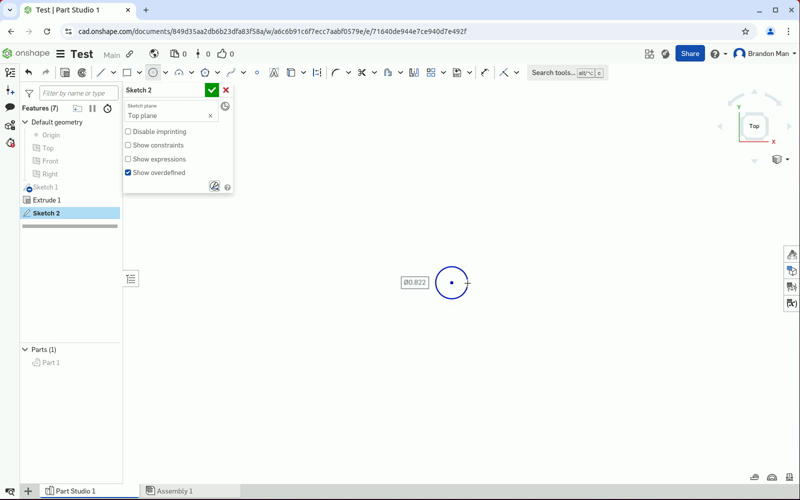
scroll(-6)
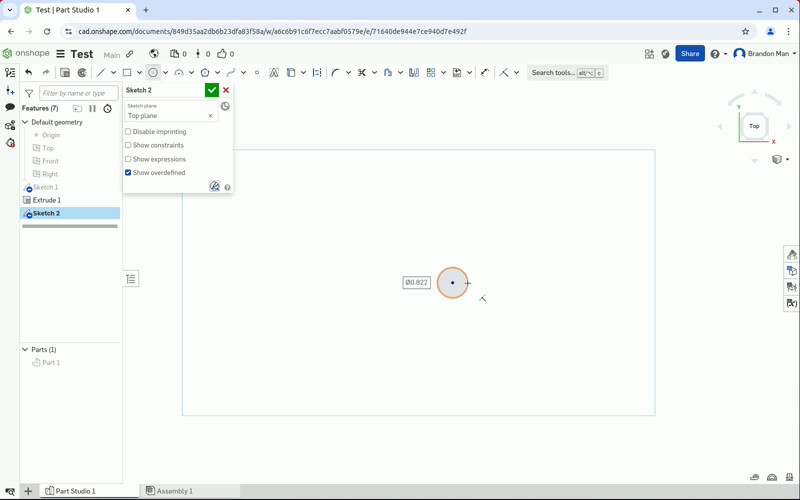
scroll(-6)
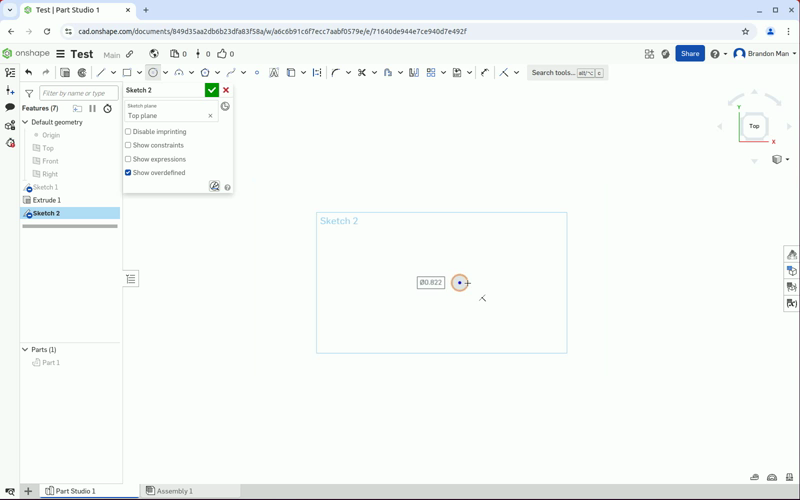
scroll(-6)
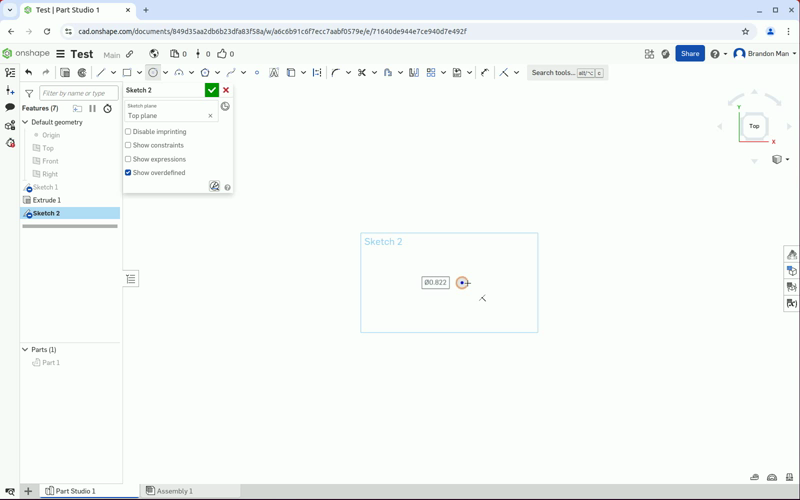
scroll(-6)
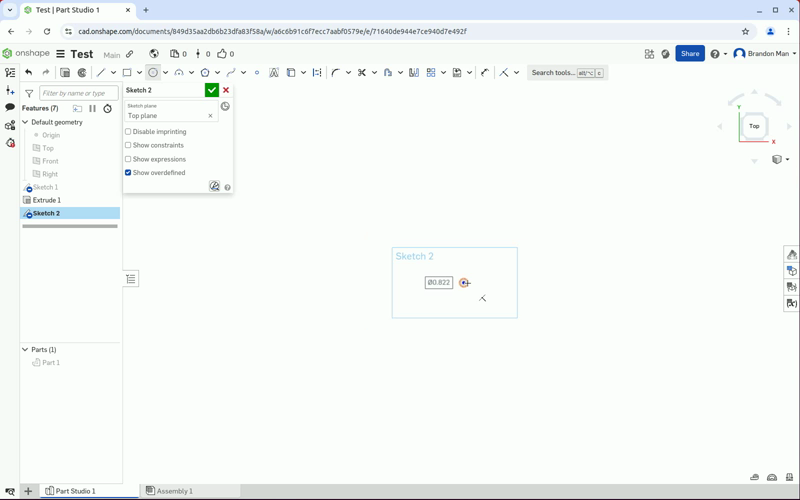
scroll(-6)
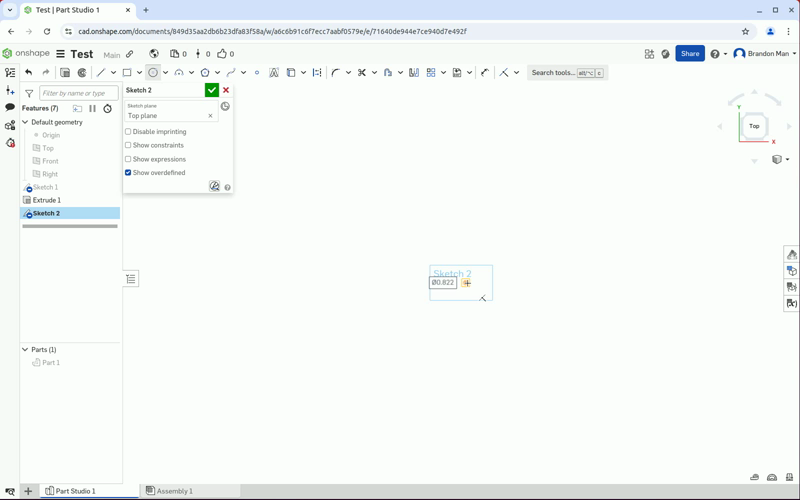
key(esc)
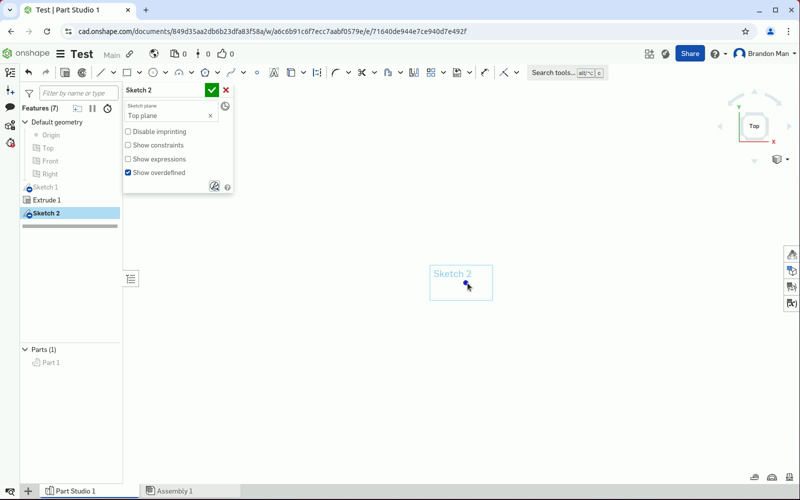
mouse_move(465, 282)
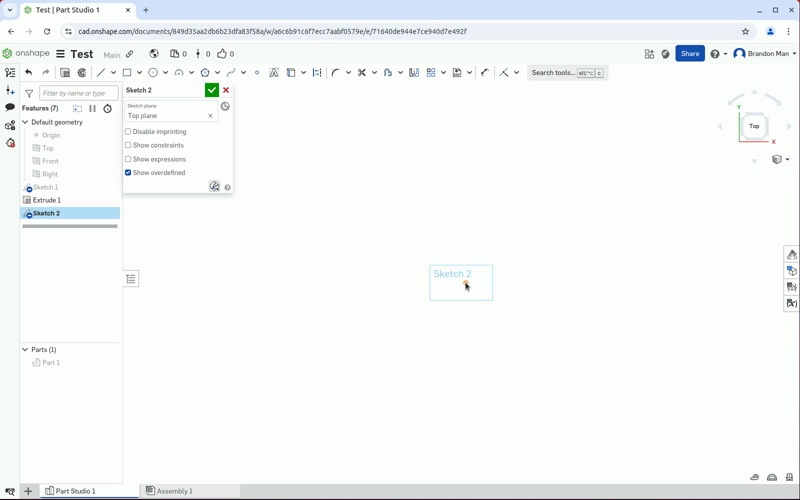
scroll(6)
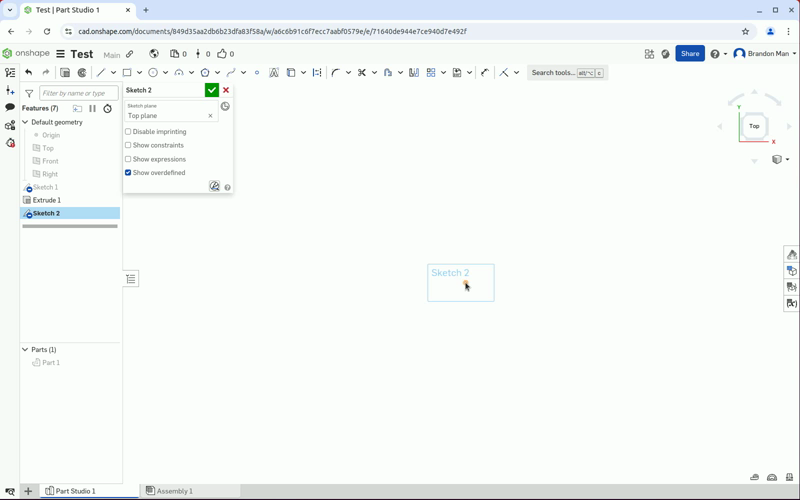
scroll(6)
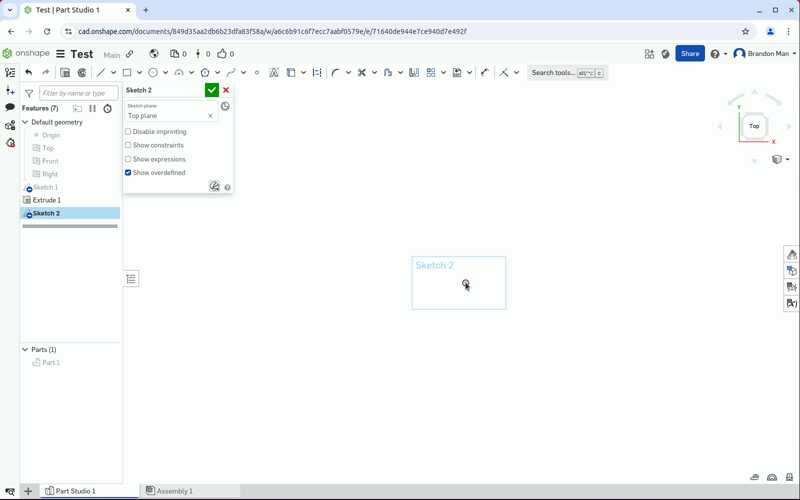
scroll(6)
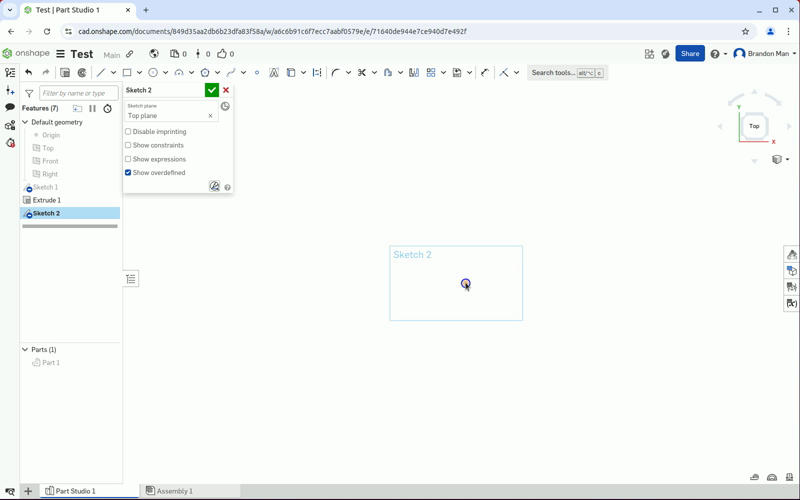
scroll(6)
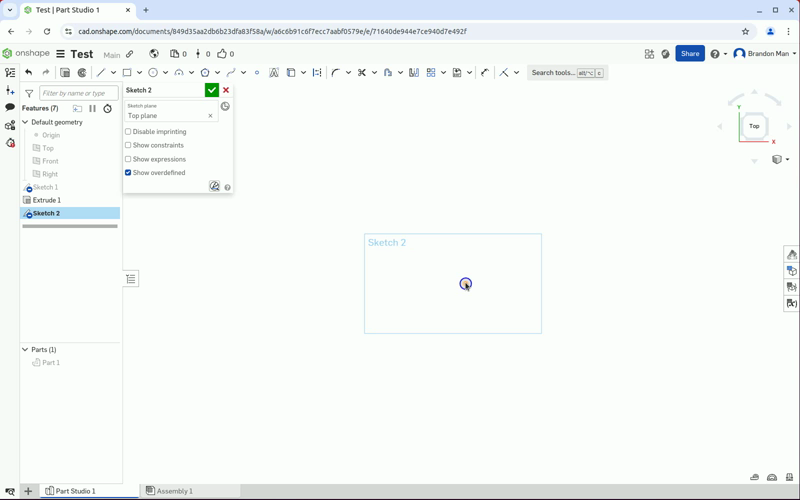
scroll(6)
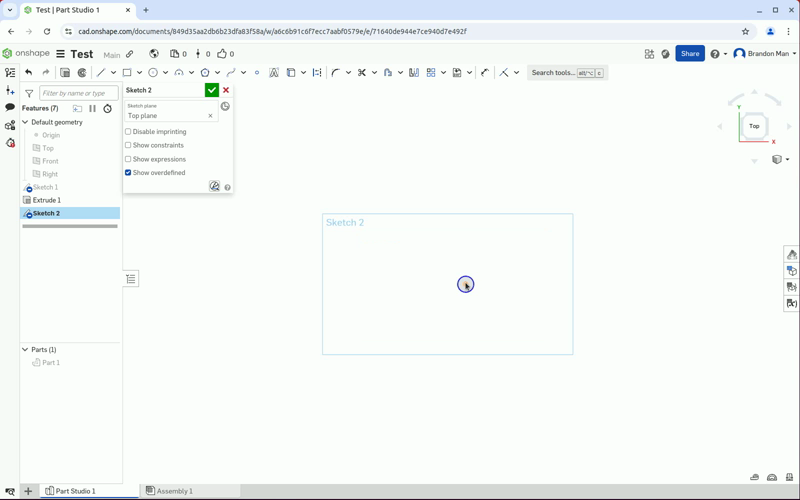
scroll(6)
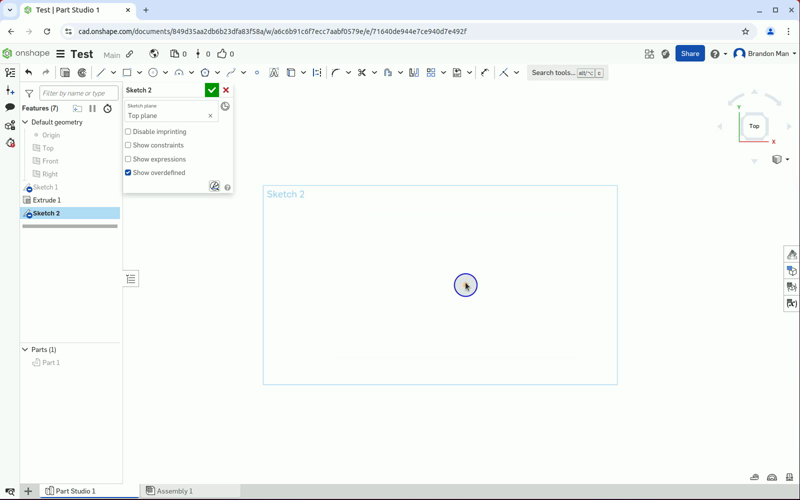
scroll(6)
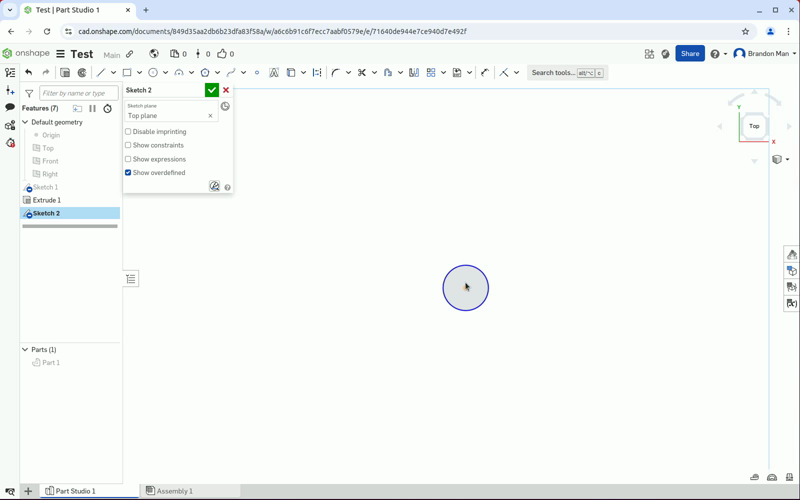
click(465, 282)
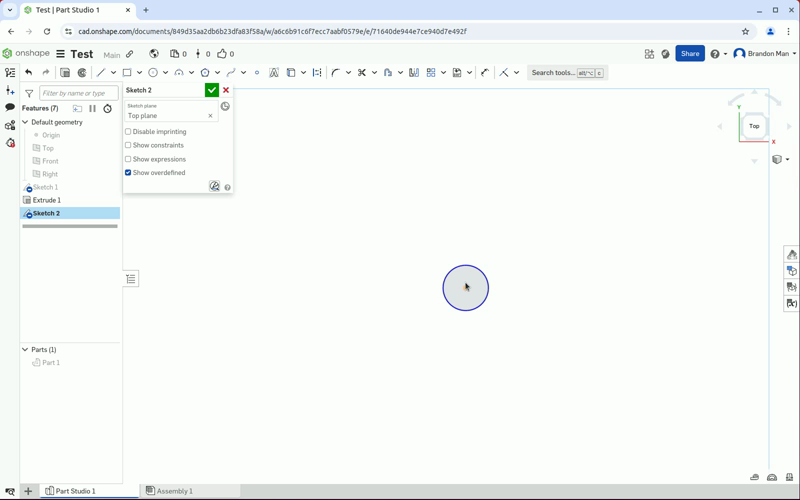
scroll(-6)
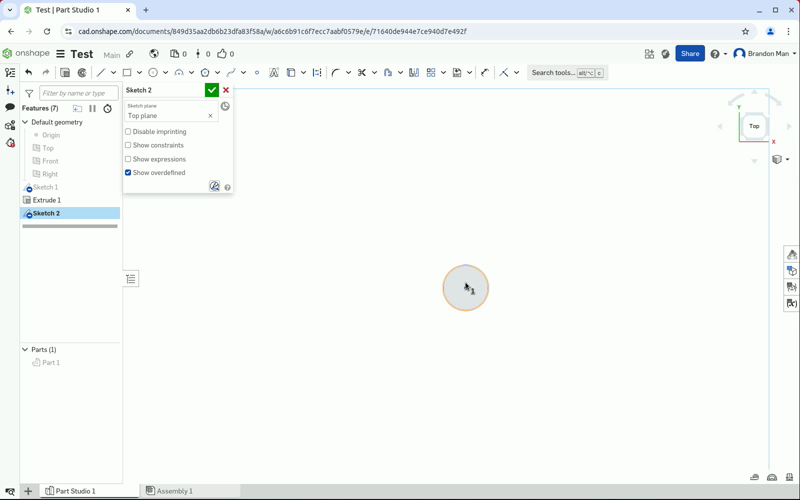
scroll(-6)
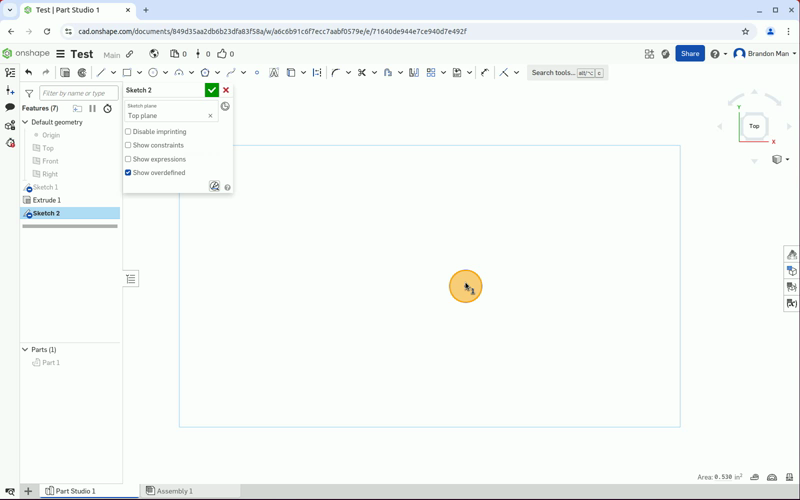
scroll(-6)
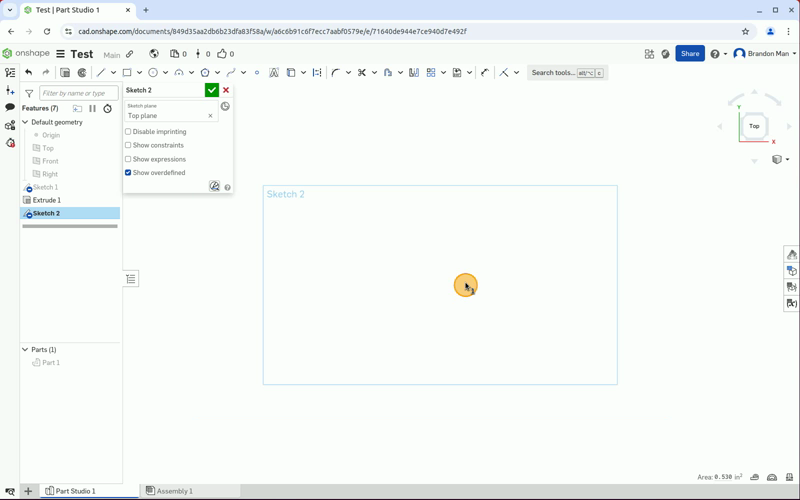
scroll(-6)
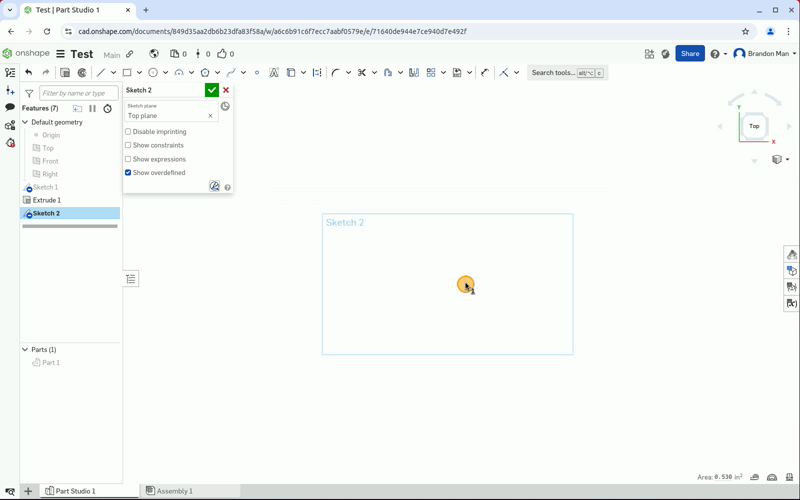
scroll(-6)
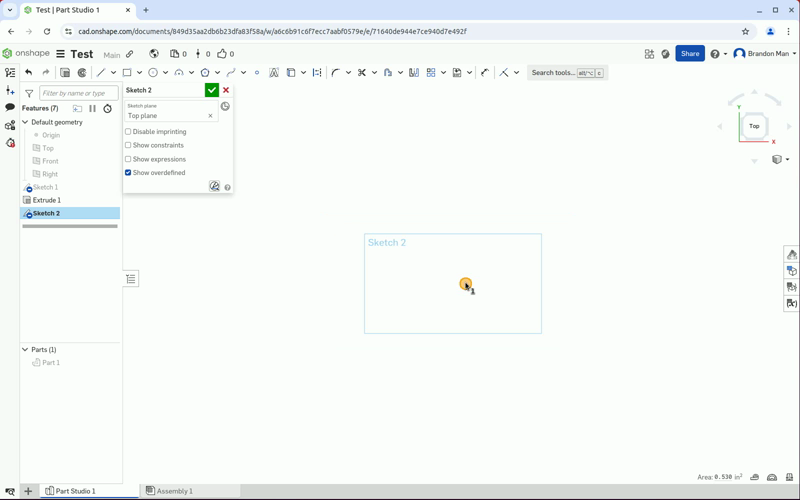
scroll(-6)
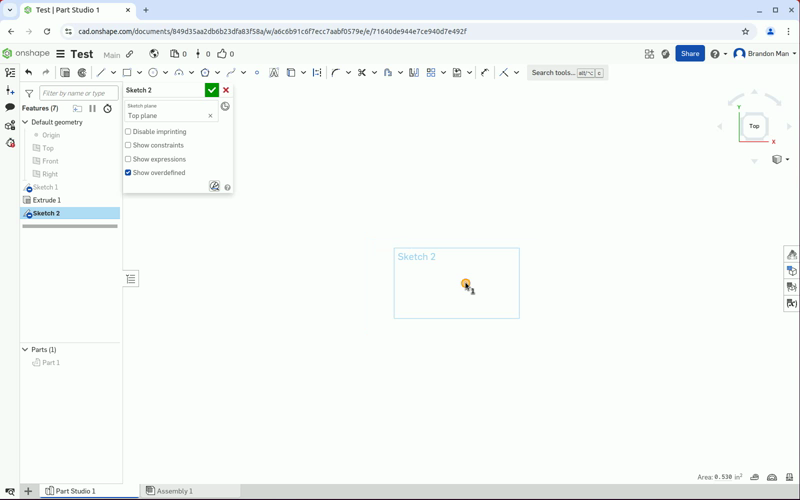
scroll(-6)
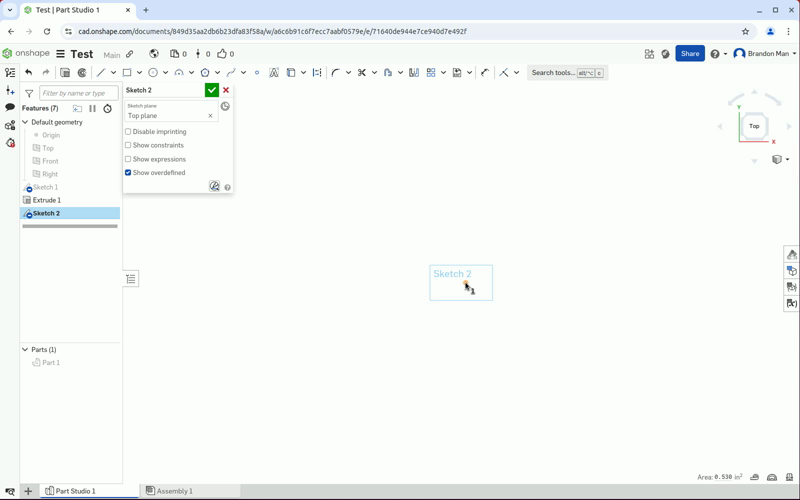
mouse_move(73, 352)
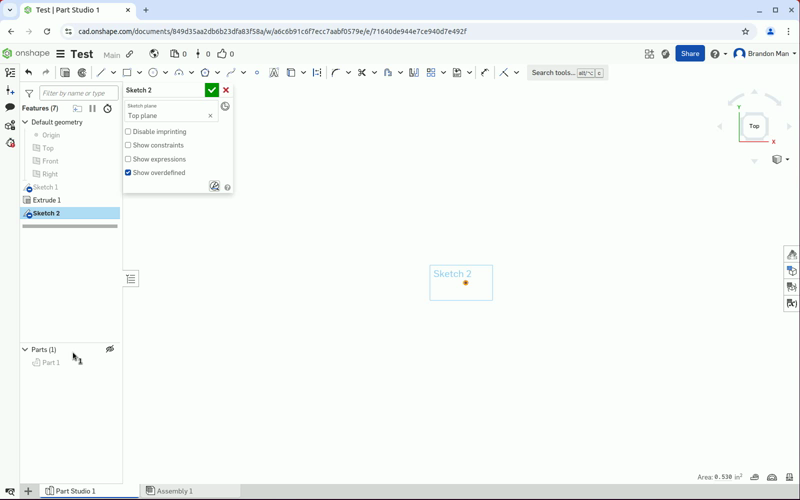
key(shift+y)
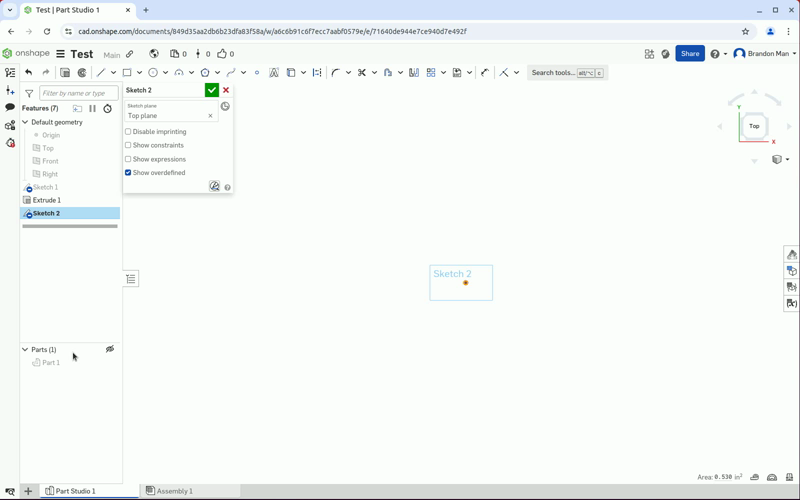
key(shift+e)
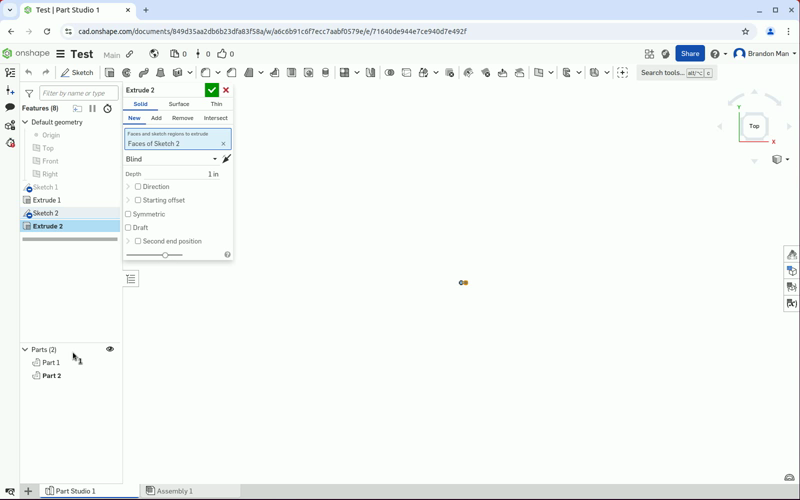
mouse_move(143, 106)
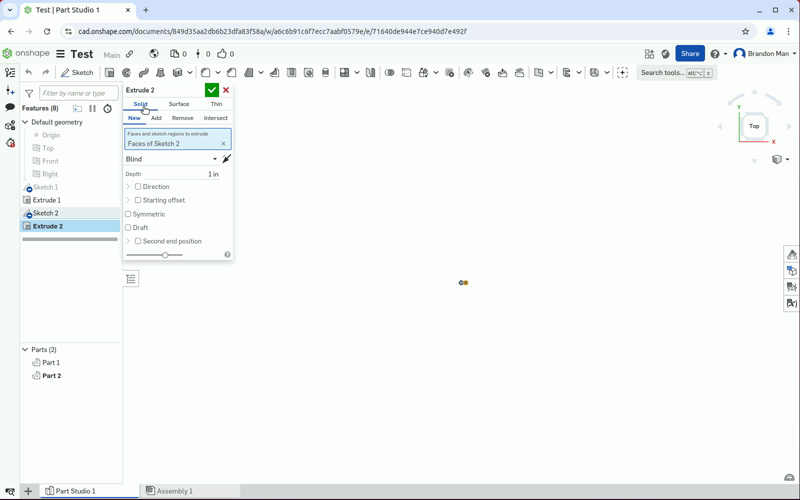
click(143, 106)
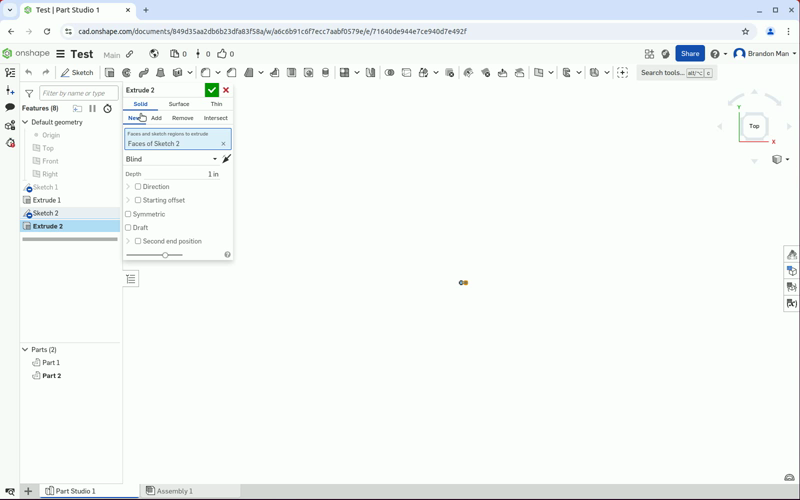
mouse_move(137, 120)
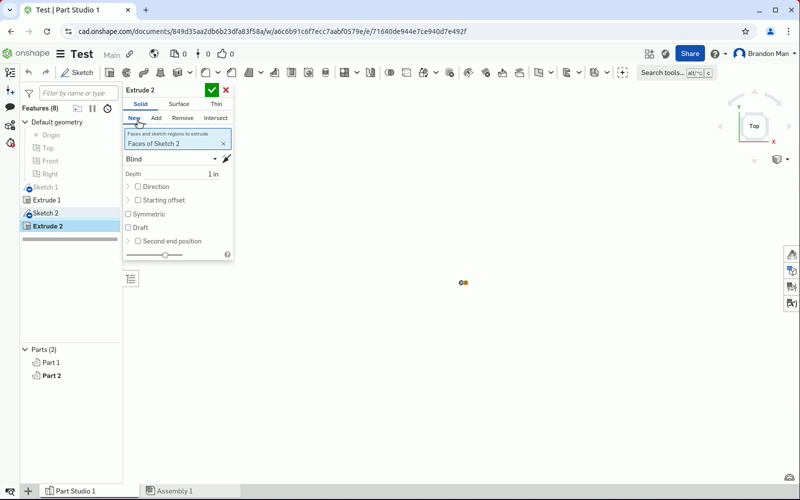
click(137, 120)
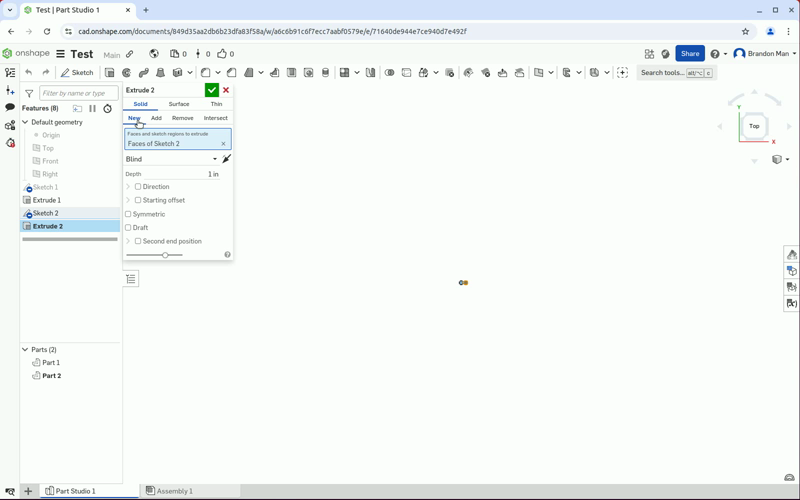
key(tab, 4)
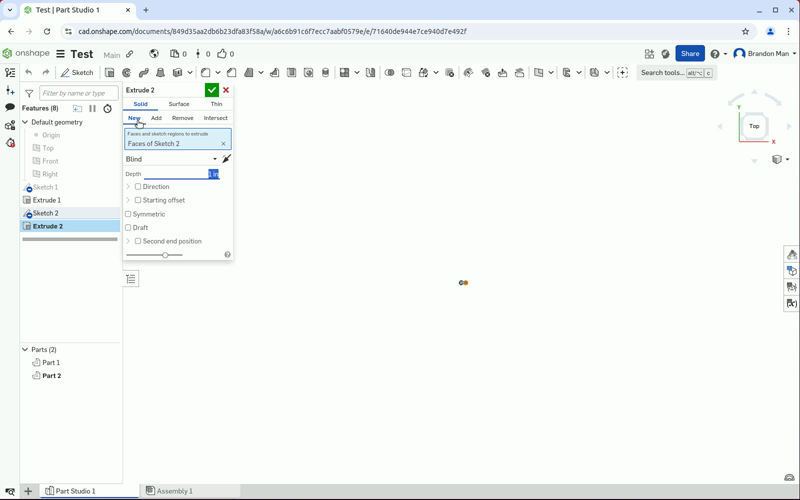
text(23.108)
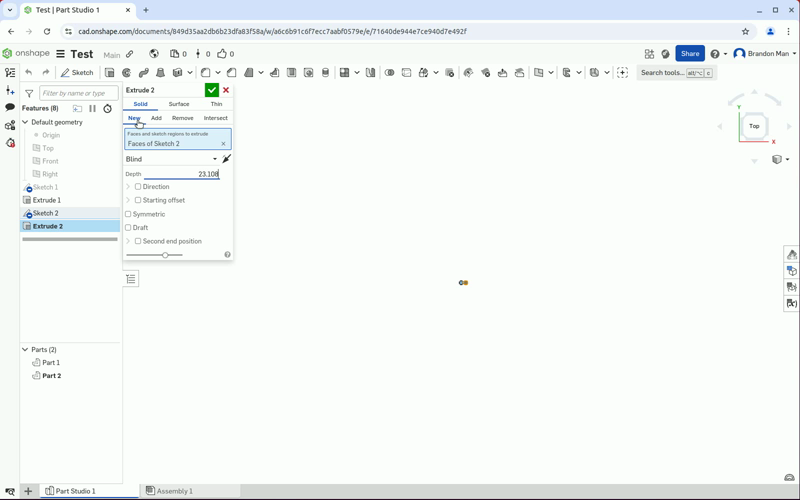
key(enter)
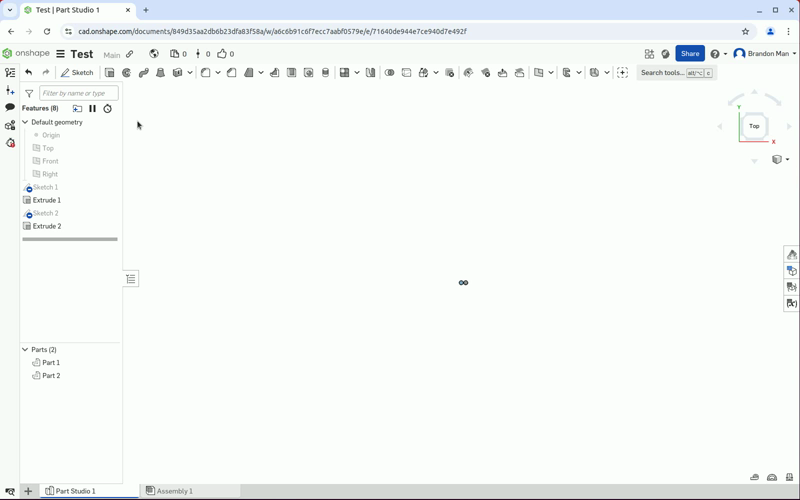
key(shift+h)
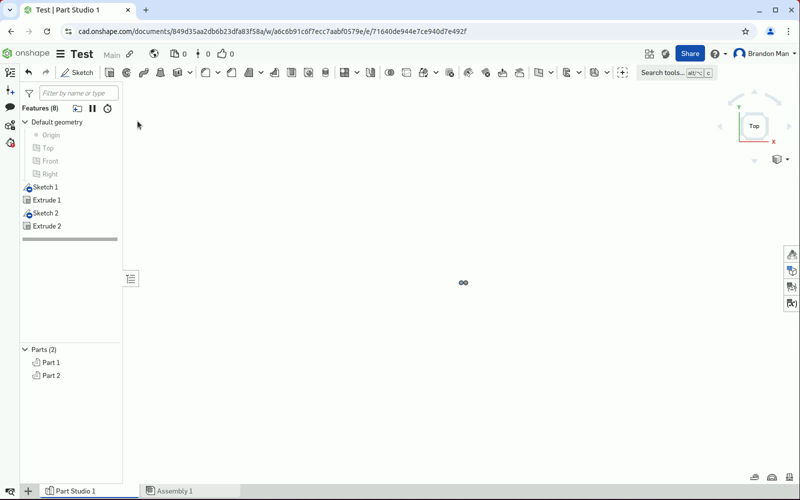
key(shift+h)
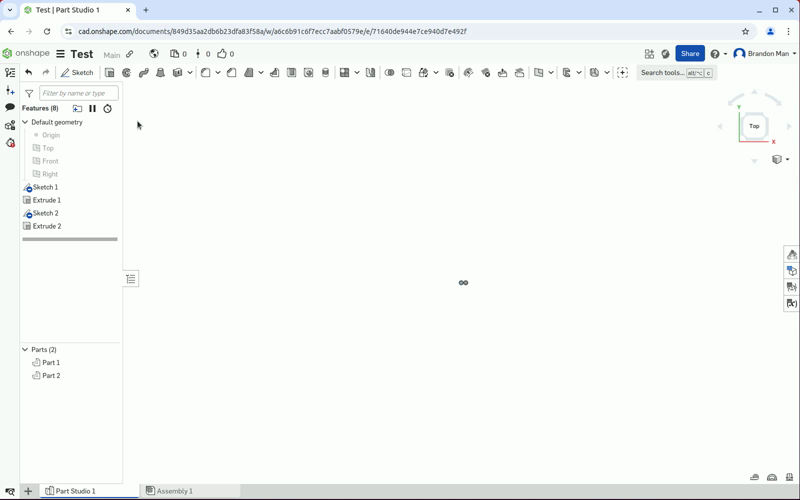
key(shift+7)
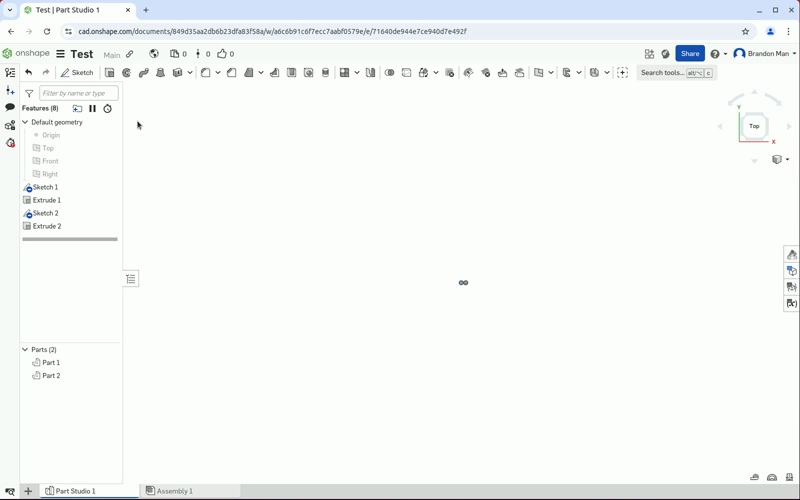
key(up, 3)
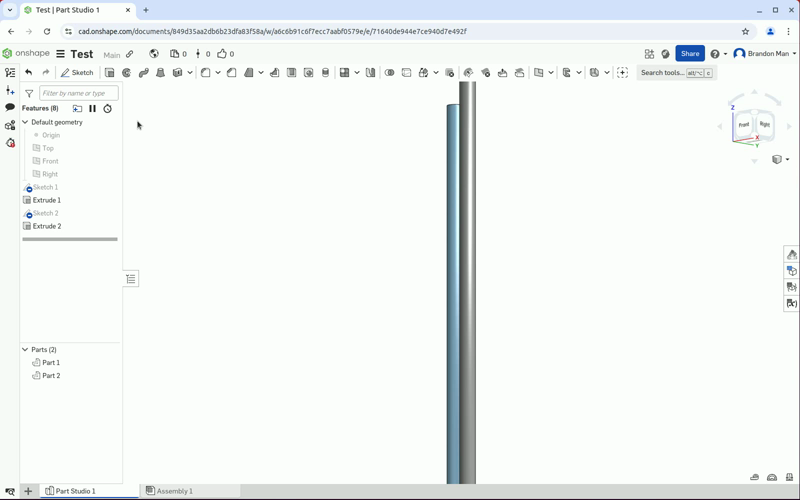
key(left, 3)
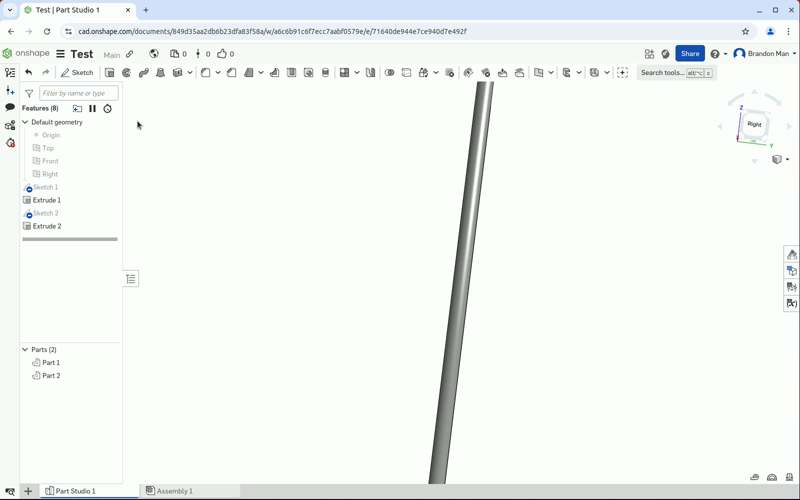
key(right, 3)
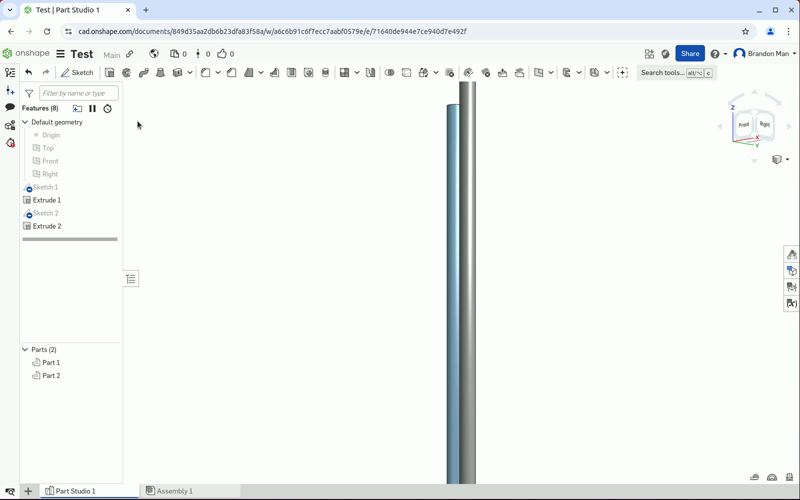
key(down, 3)
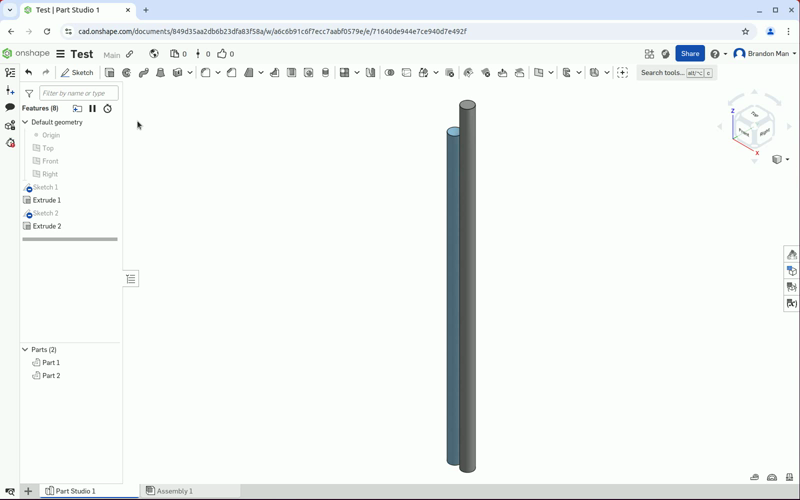
mouse_move(73, 189)
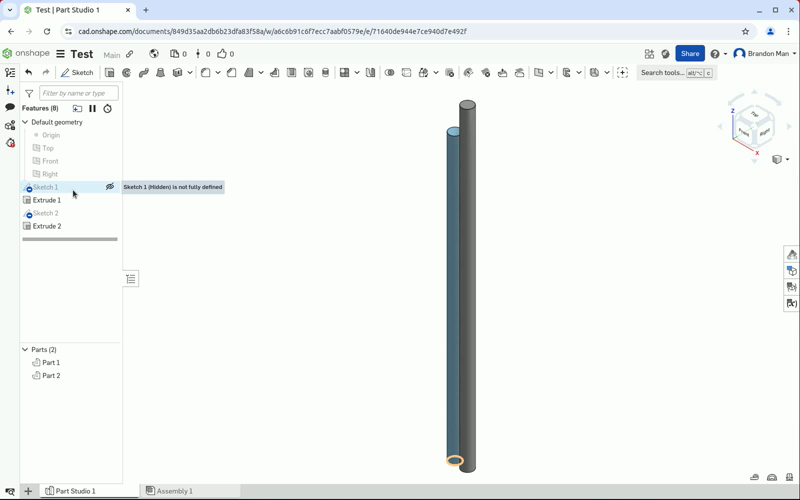
click(73, 189)